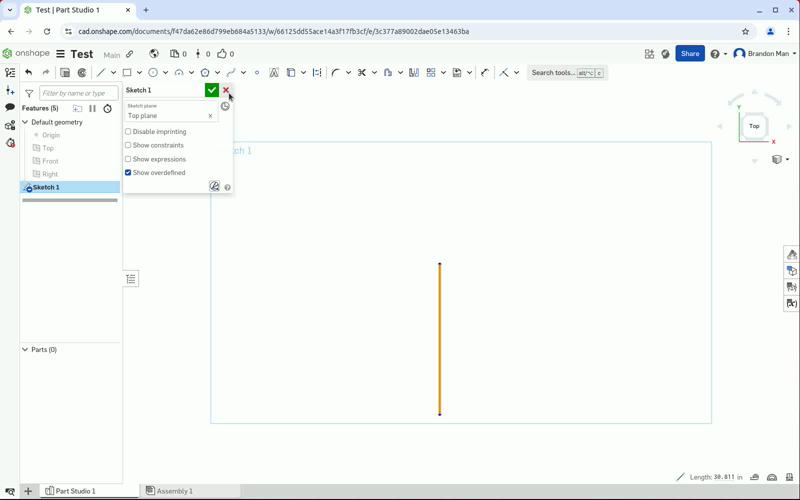
key(shift+h)
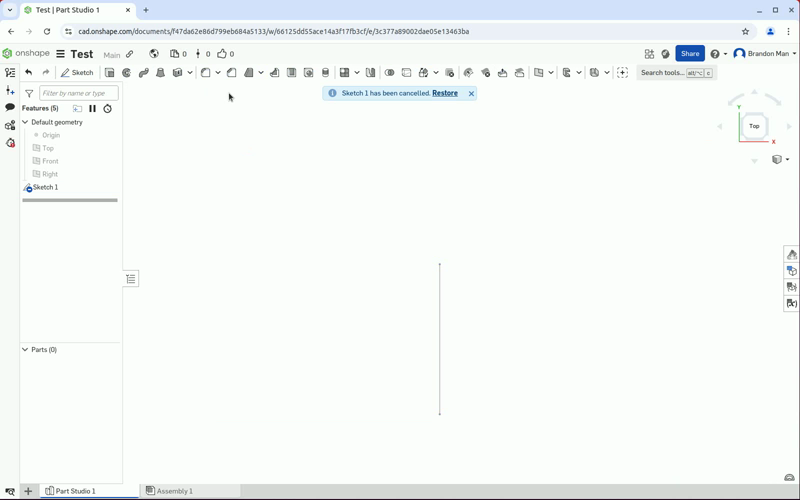
key(shift+s)
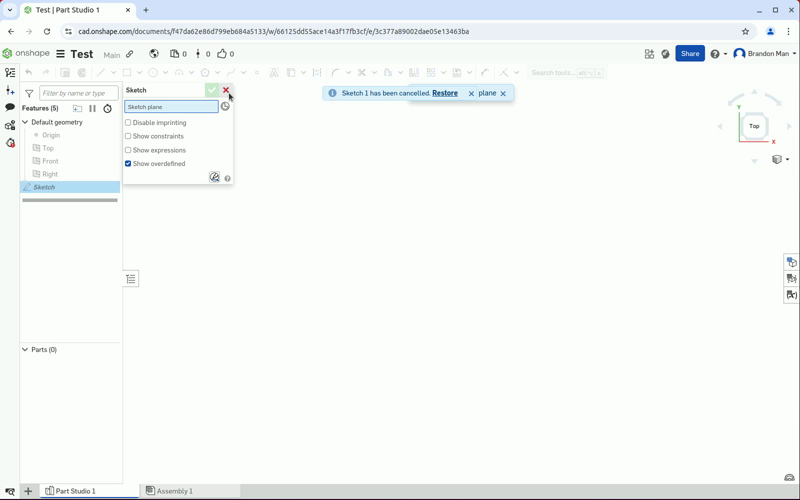
mouse_move(73, 150)
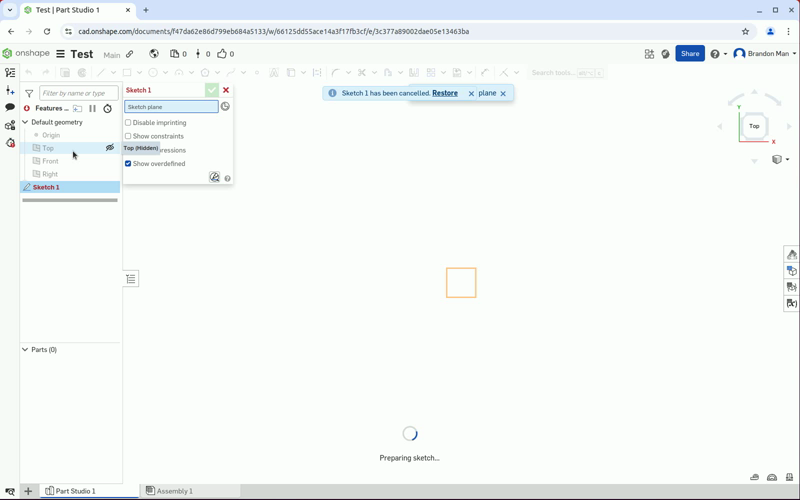
click(73, 150)
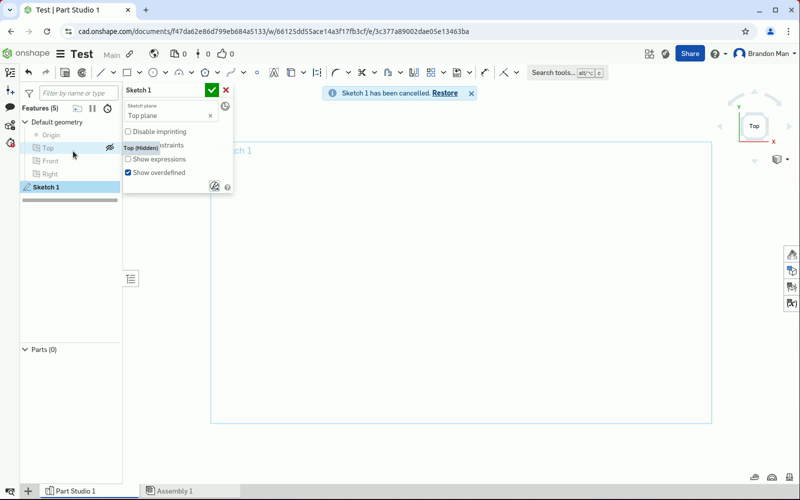
mouse_move(73, 352)
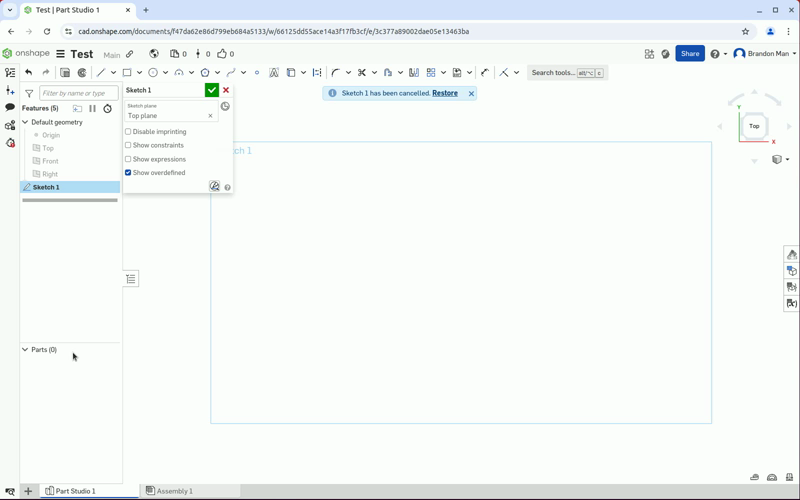
key(y)
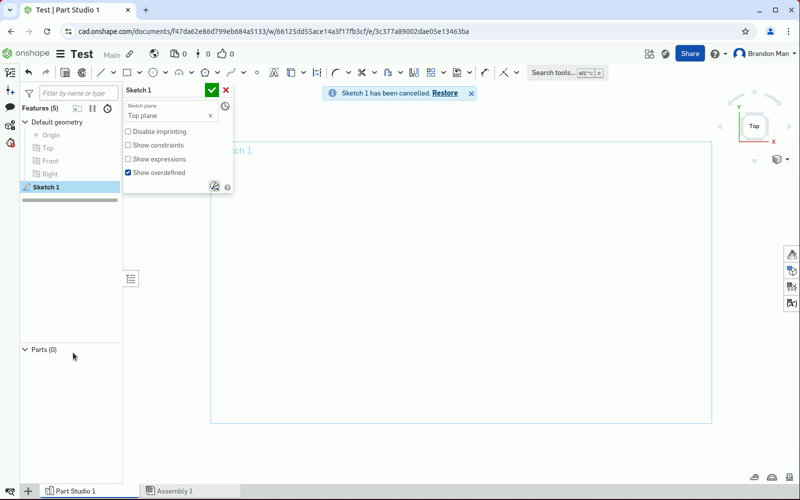
key(c)
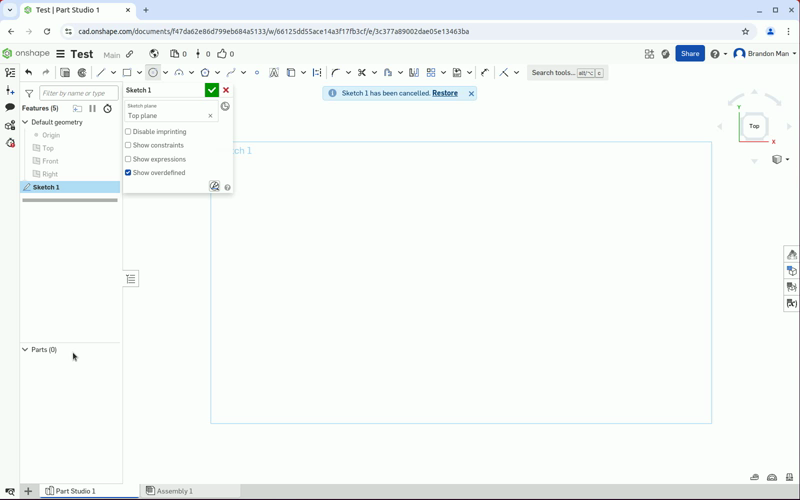
key_down(shift)
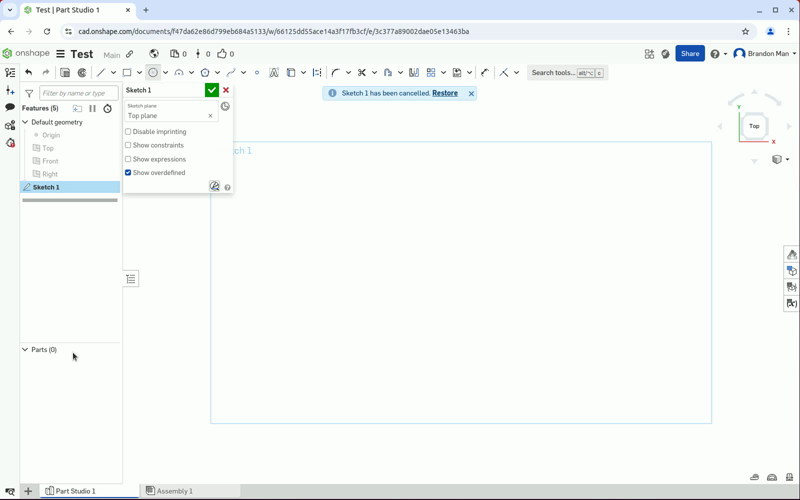
mouse_move(453, 286)
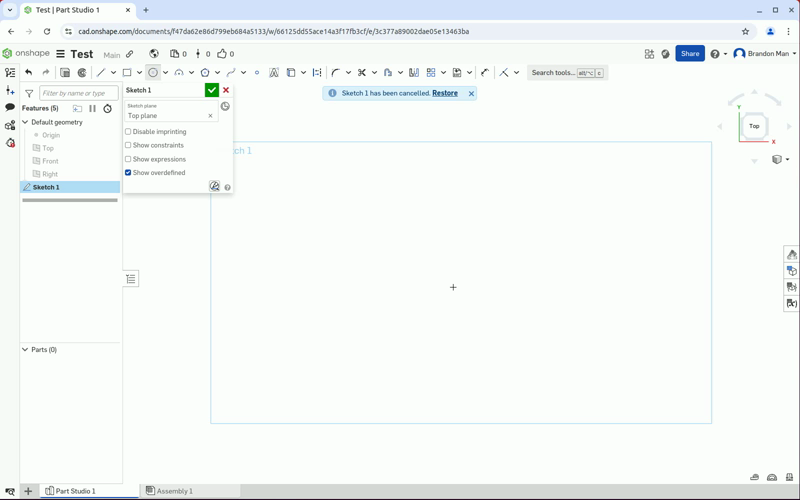
click(453, 286)
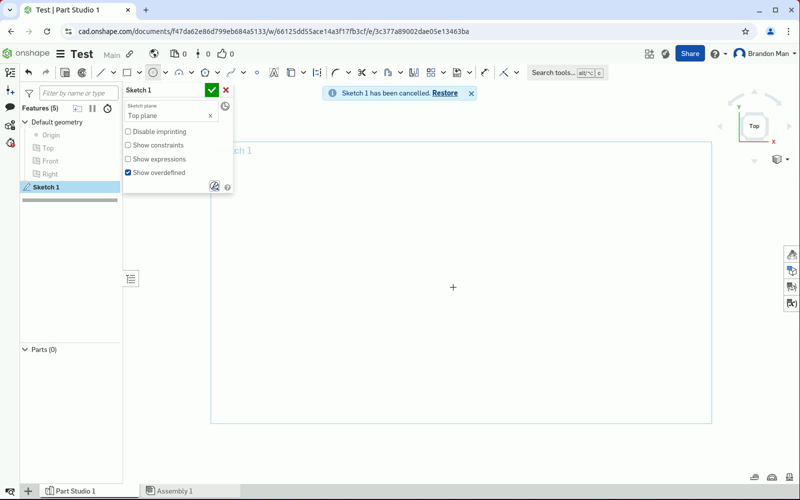
key_up(shift)
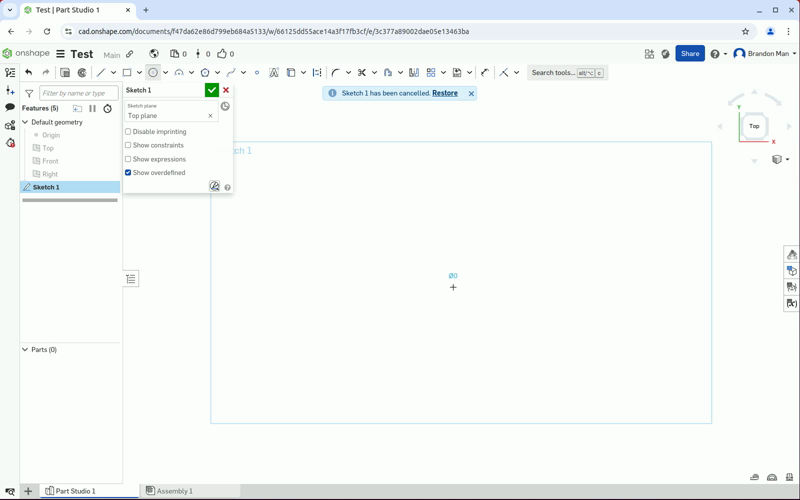
mouse_move(456, 286)
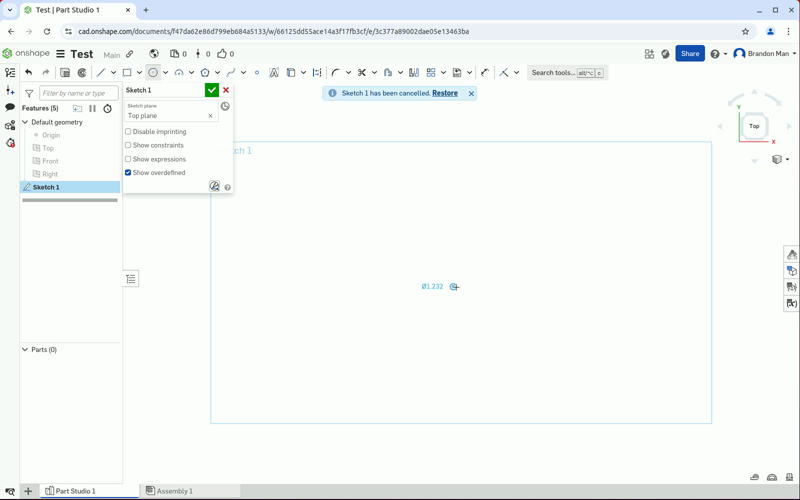
click(456, 286)
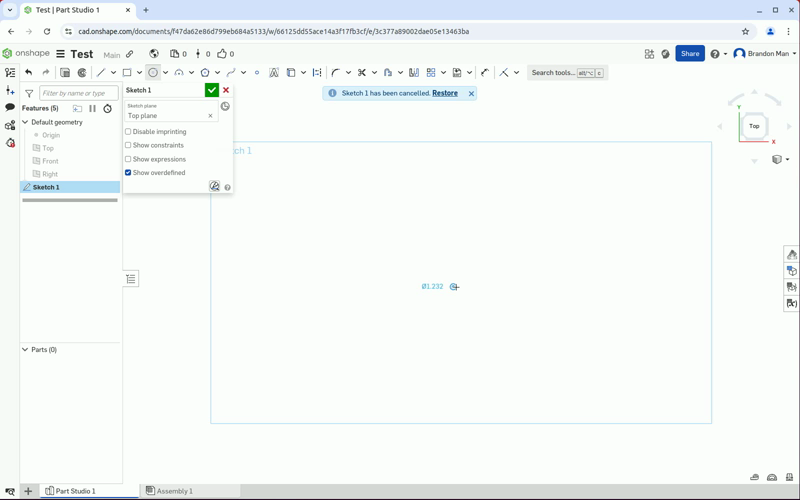
key(esc)
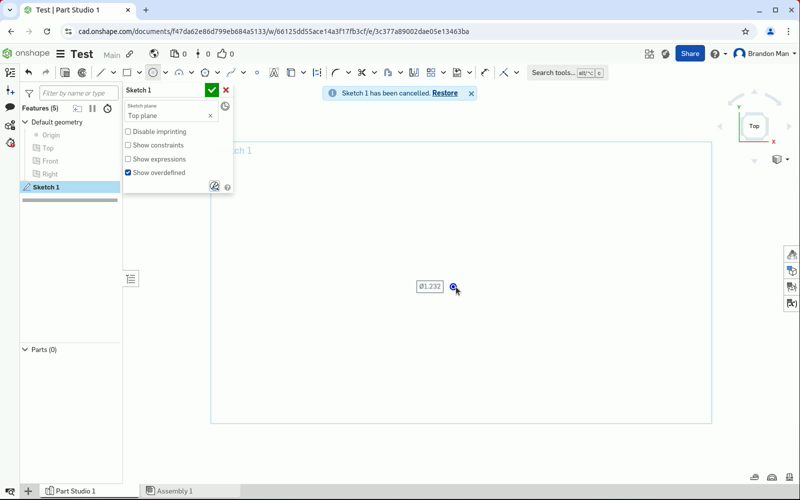
key(c)
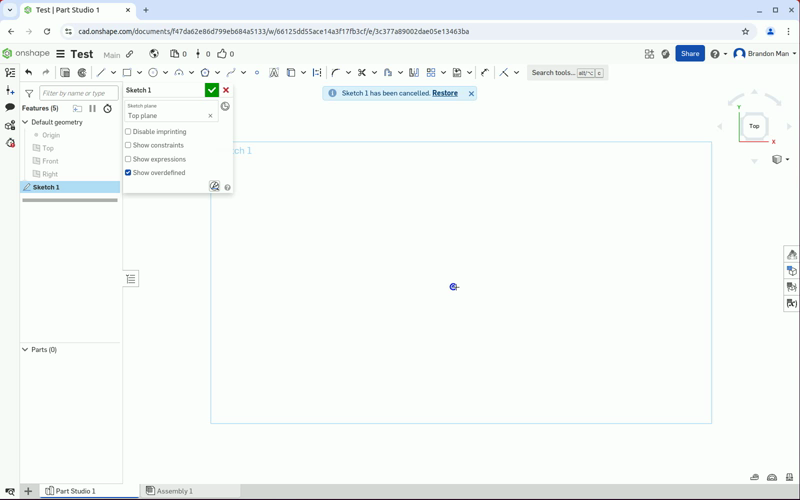
key_down(shift)
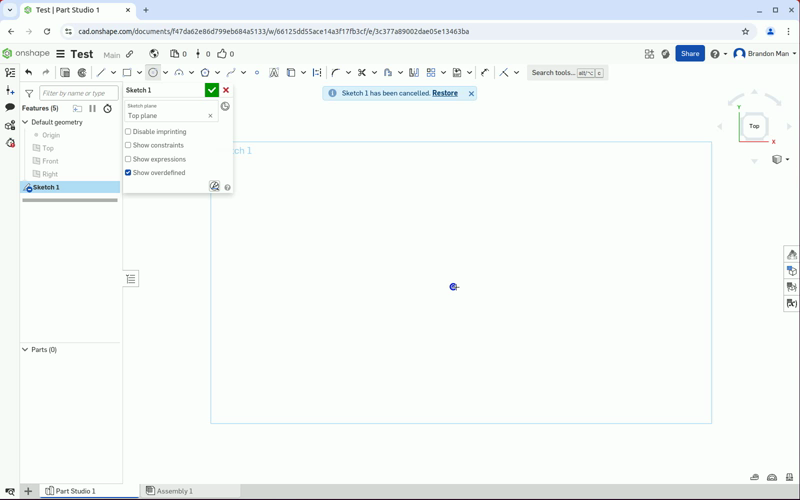
mouse_move(453, 286)
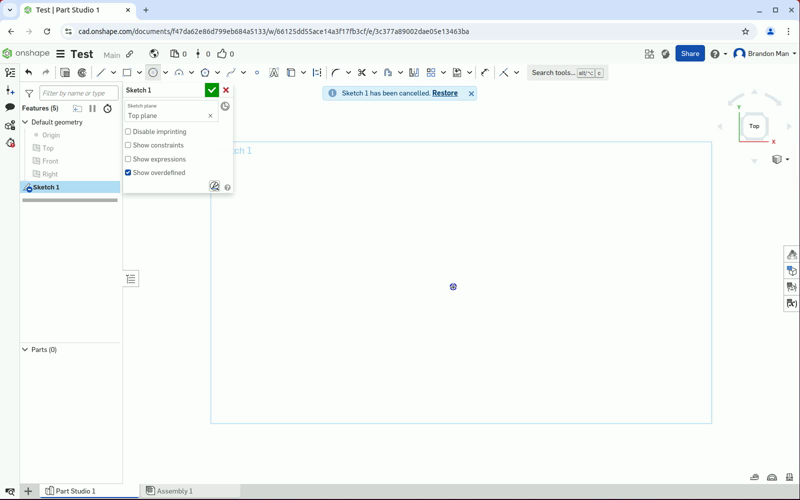
scroll(6)
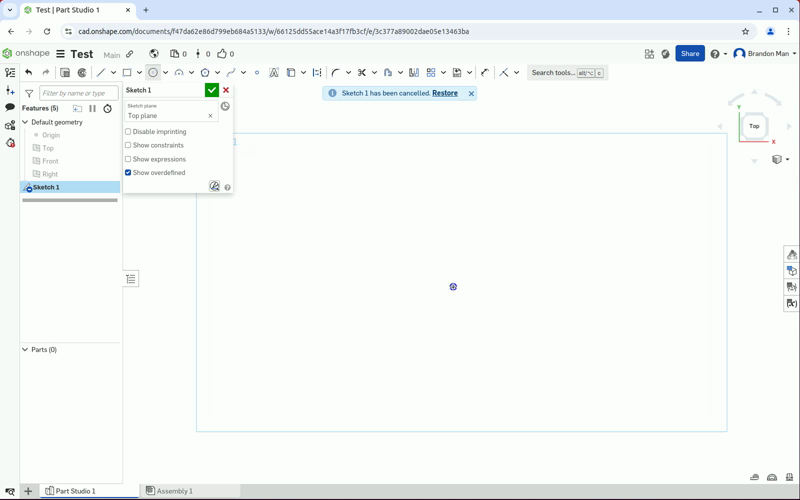
scroll(6)
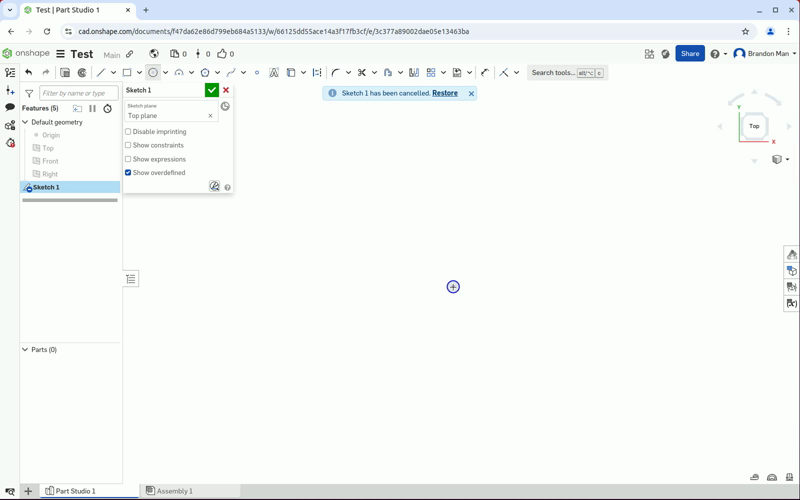
scroll(6)
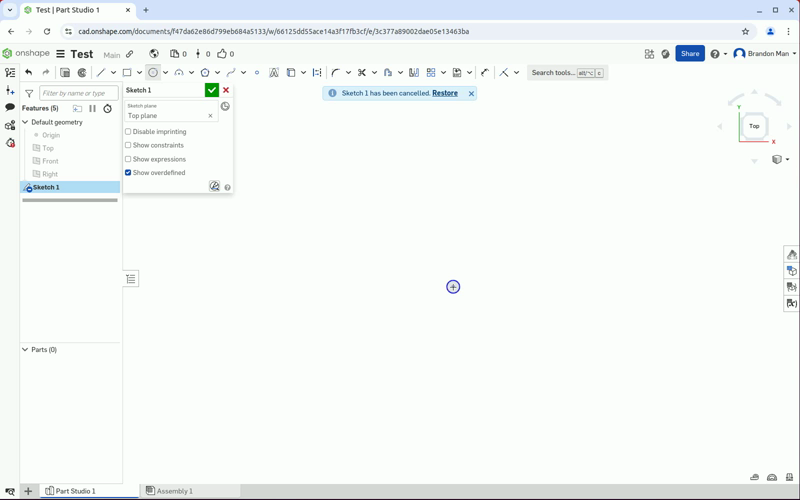
scroll(6)
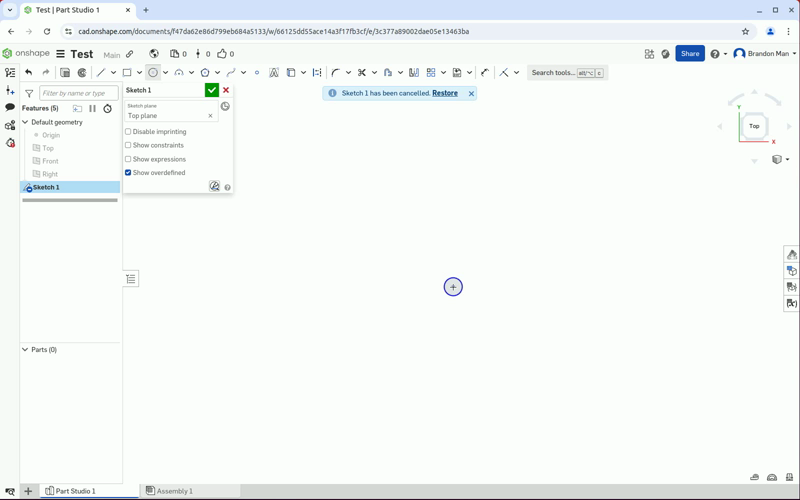
scroll(6)
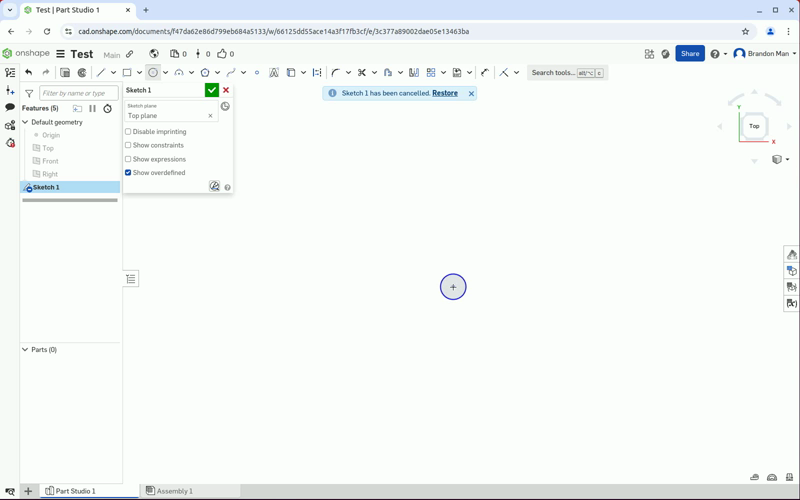
scroll(6)
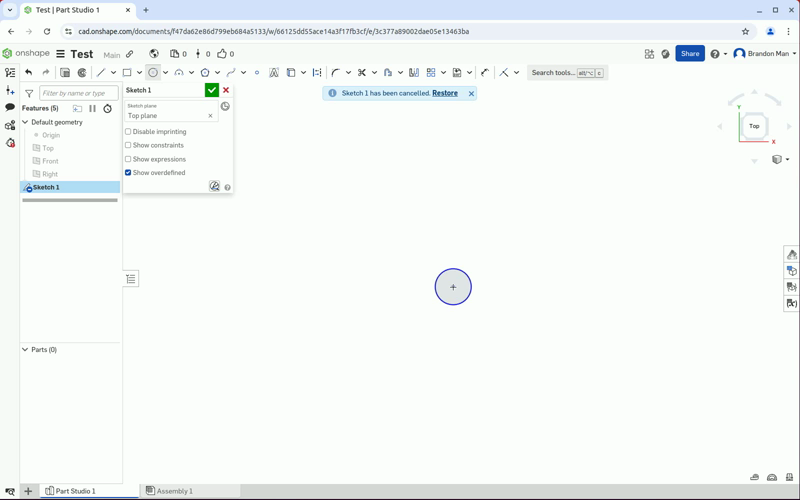
scroll(6)
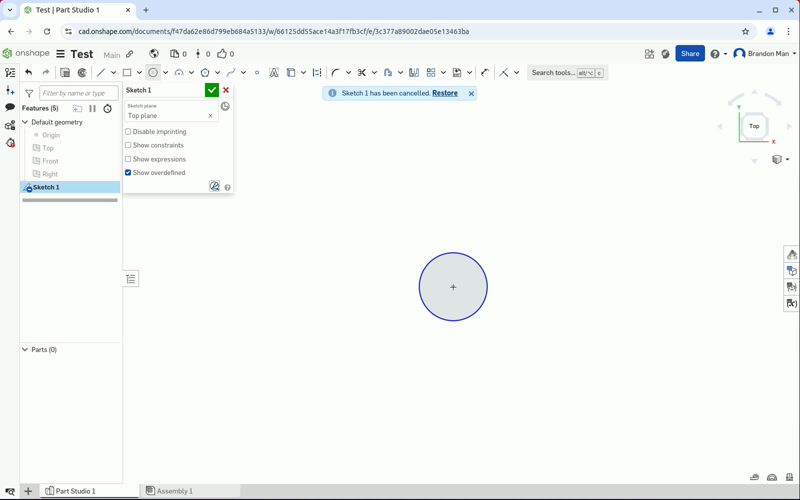
click(453, 286)
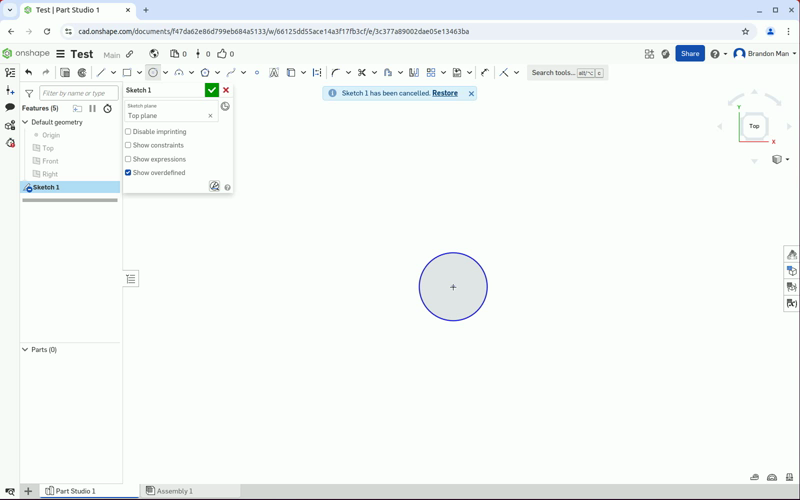
scroll(-6)
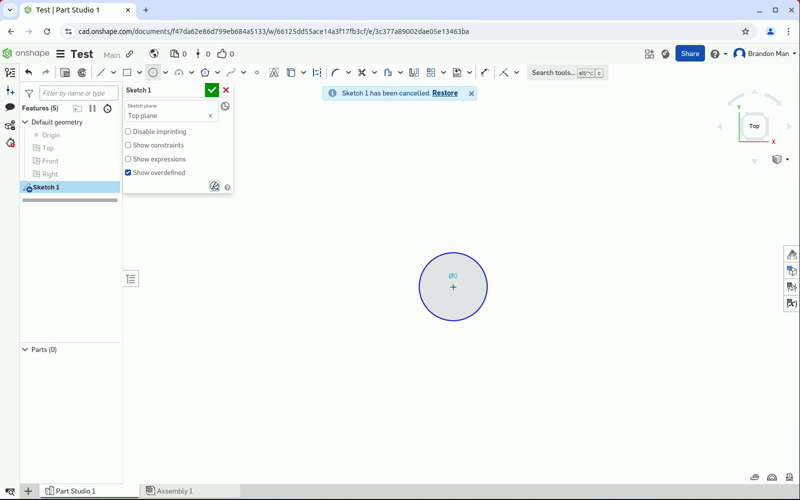
scroll(-6)
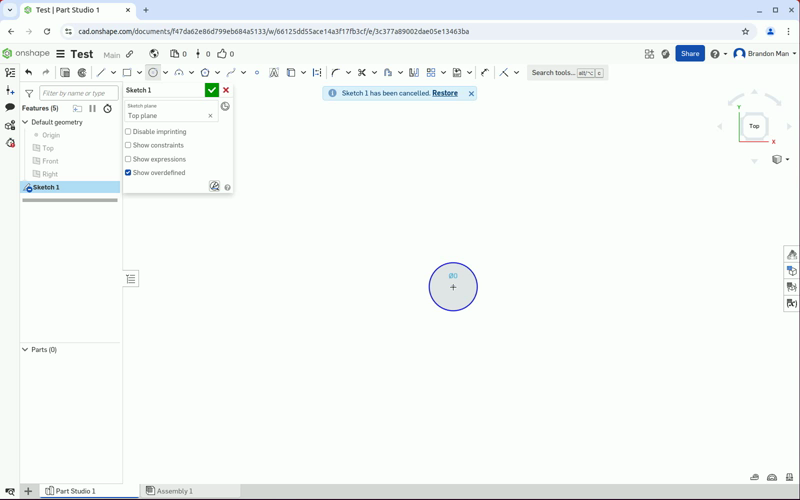
scroll(-6)
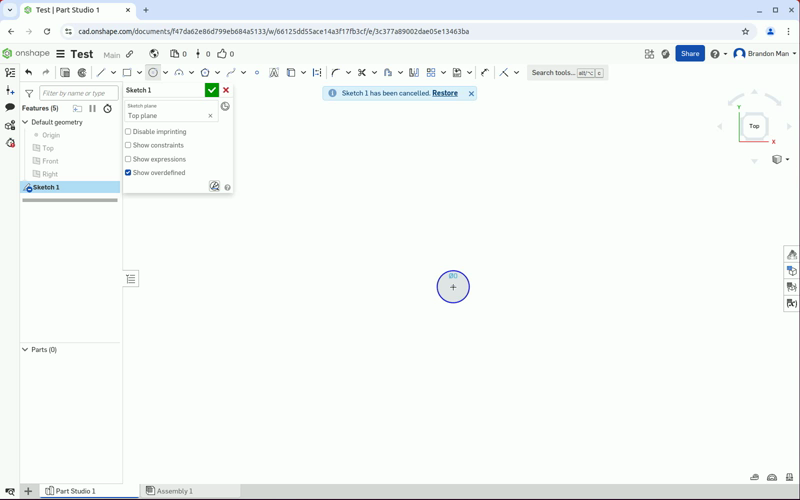
scroll(-6)
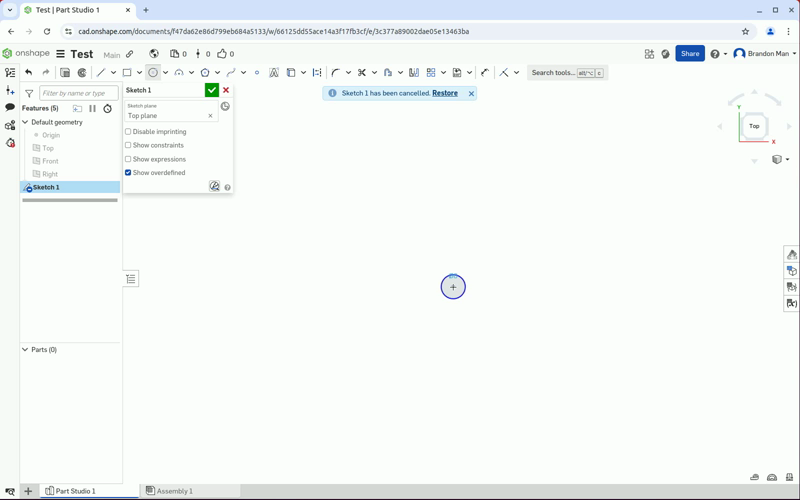
scroll(-6)
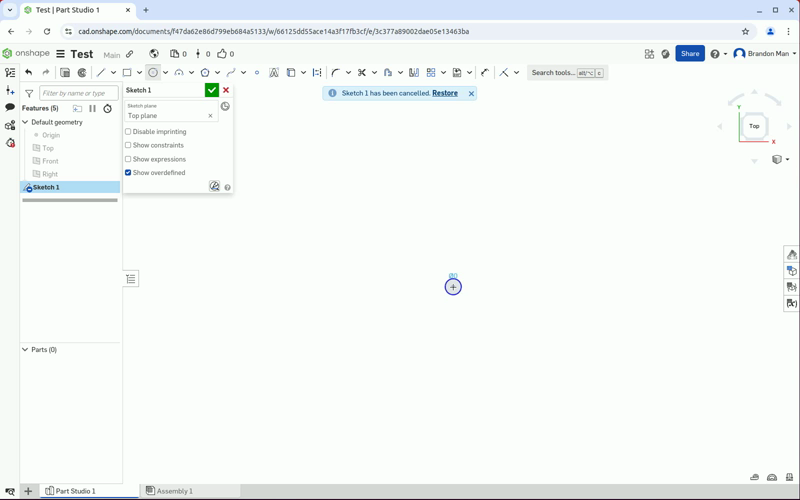
scroll(-6)
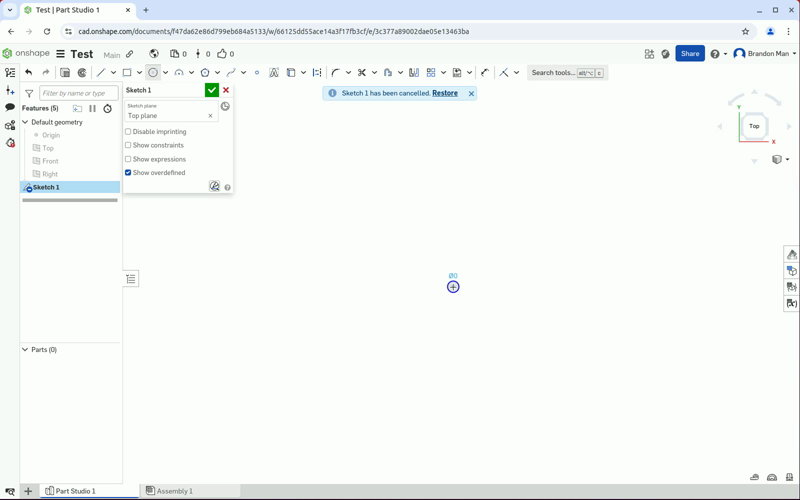
scroll(-6)
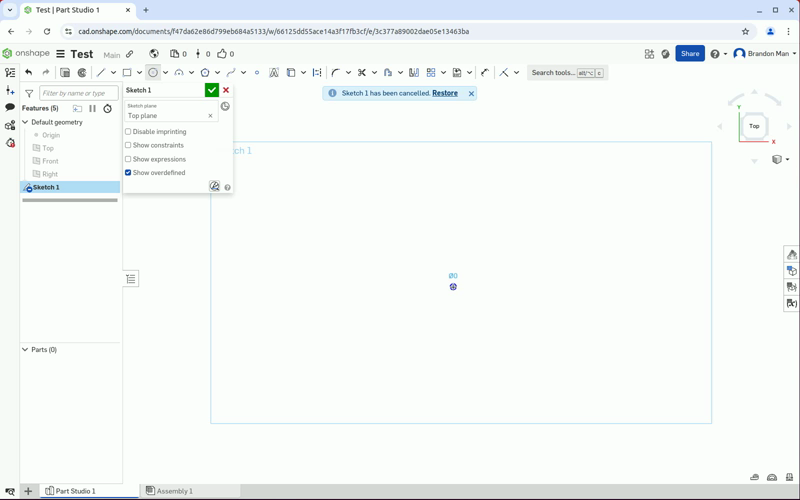
key_up(shift)
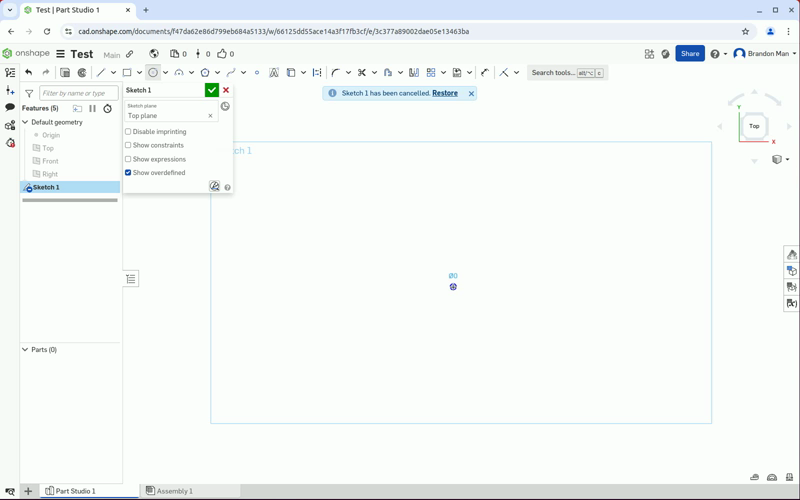
mouse_move(455, 286)
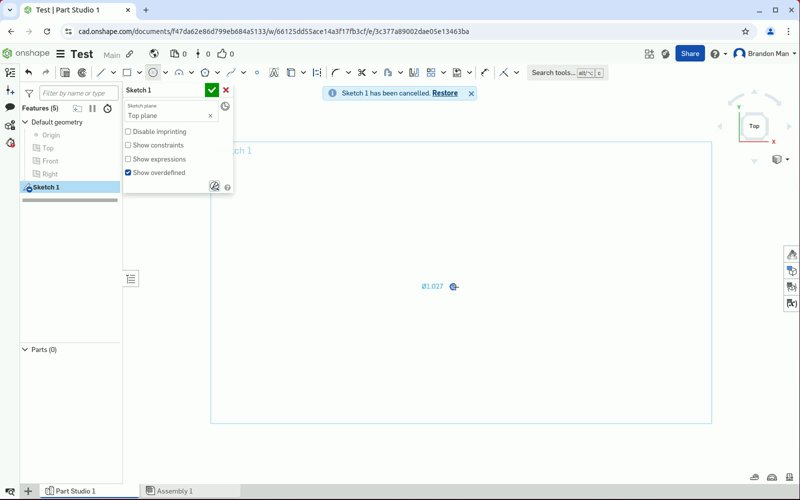
scroll(6)
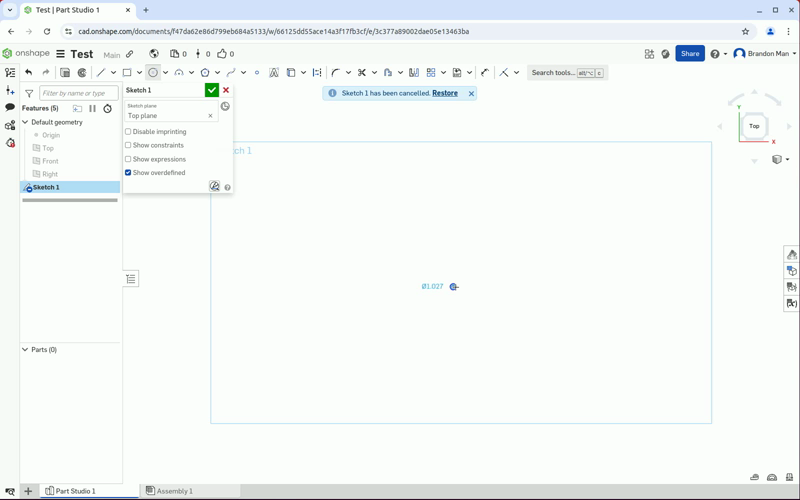
scroll(6)
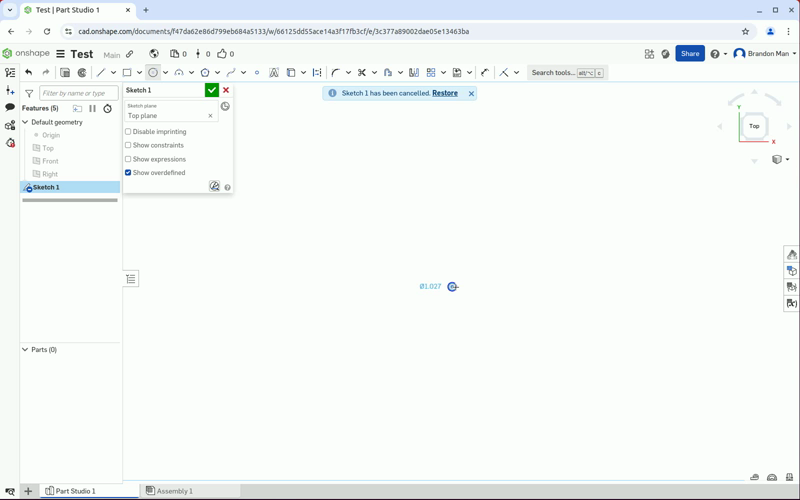
scroll(6)
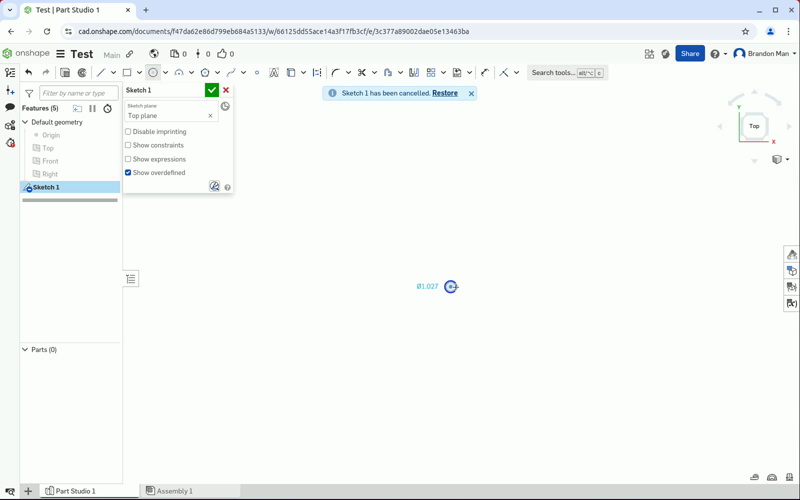
scroll(6)
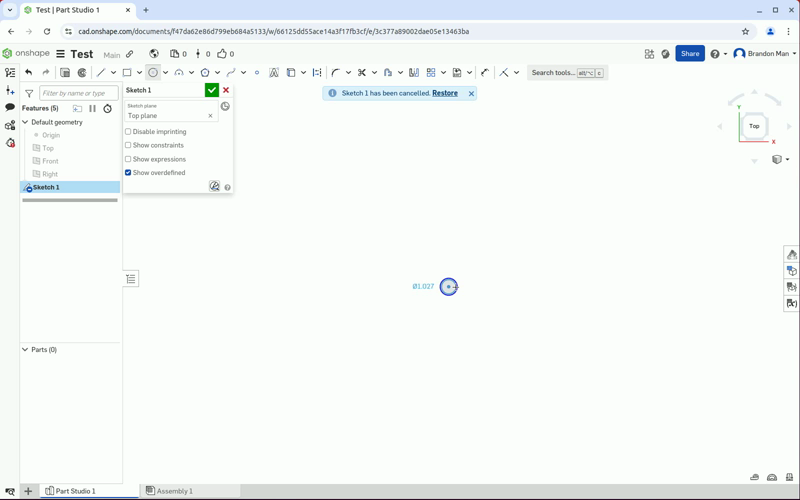
scroll(6)
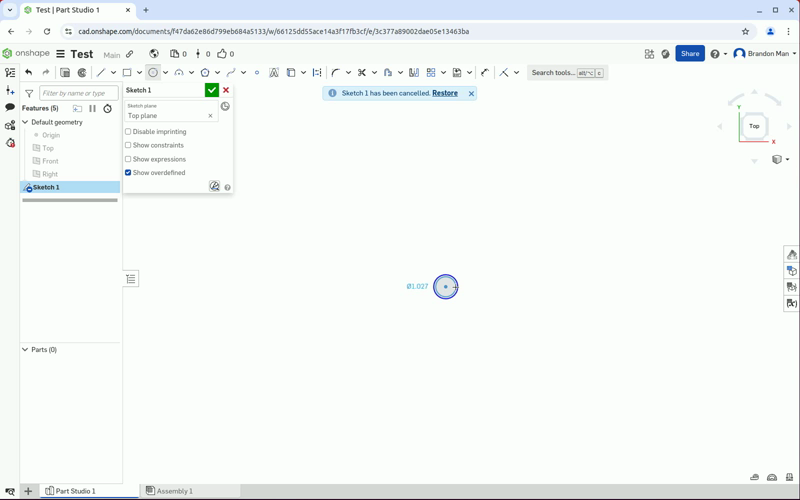
scroll(6)
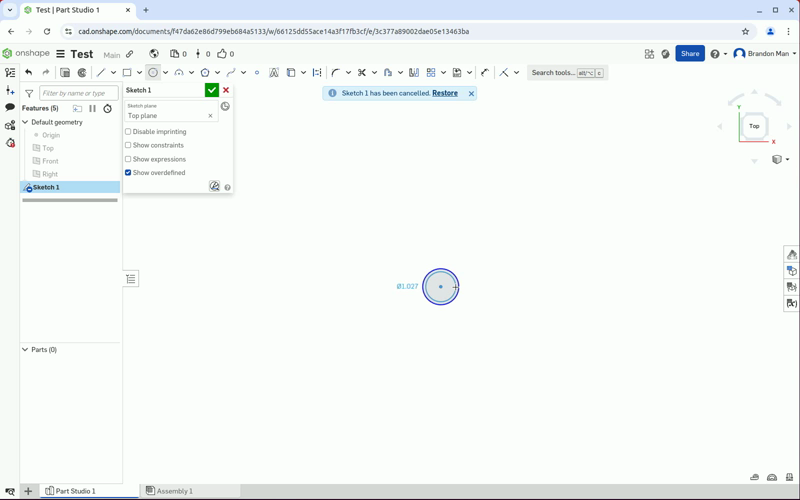
scroll(6)
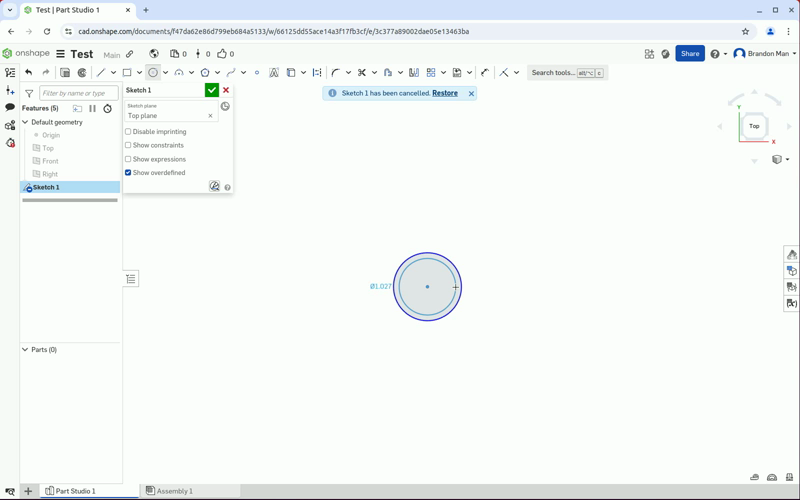
click(455, 286)
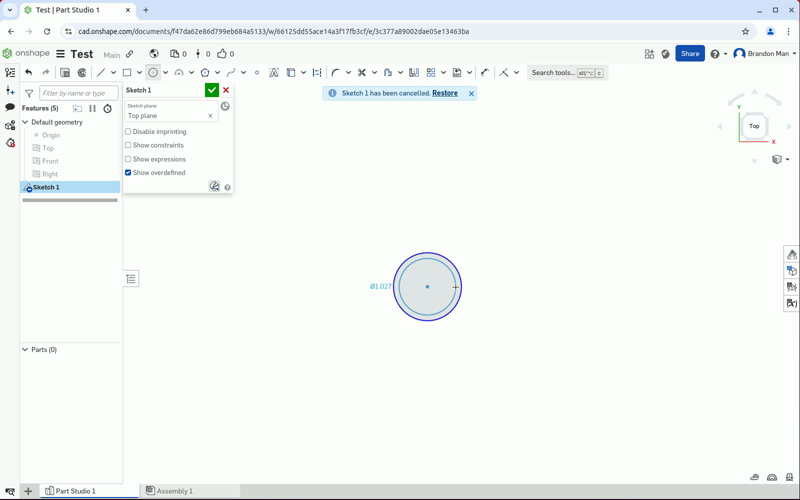
scroll(-6)
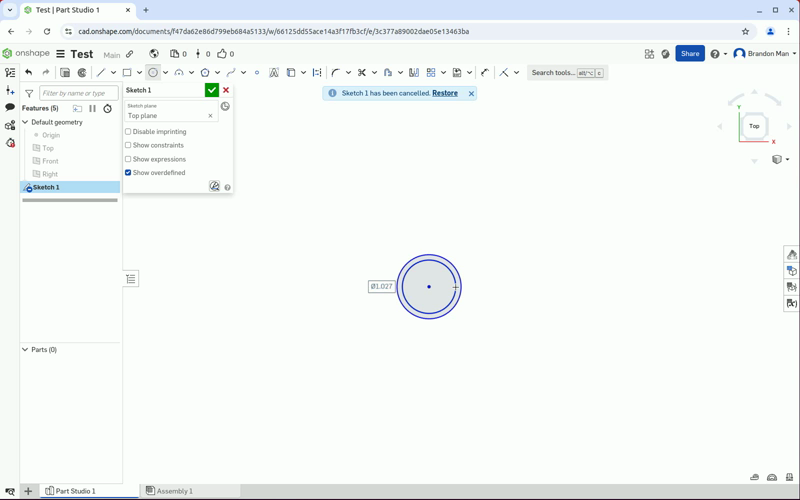
scroll(-6)
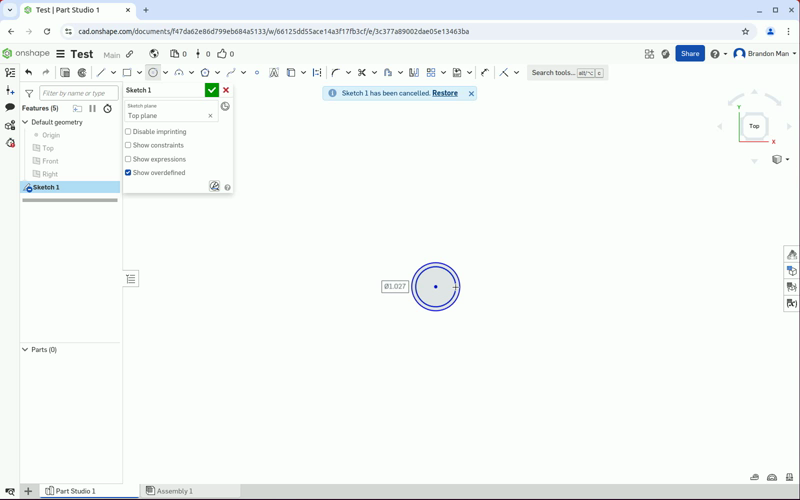
scroll(-6)
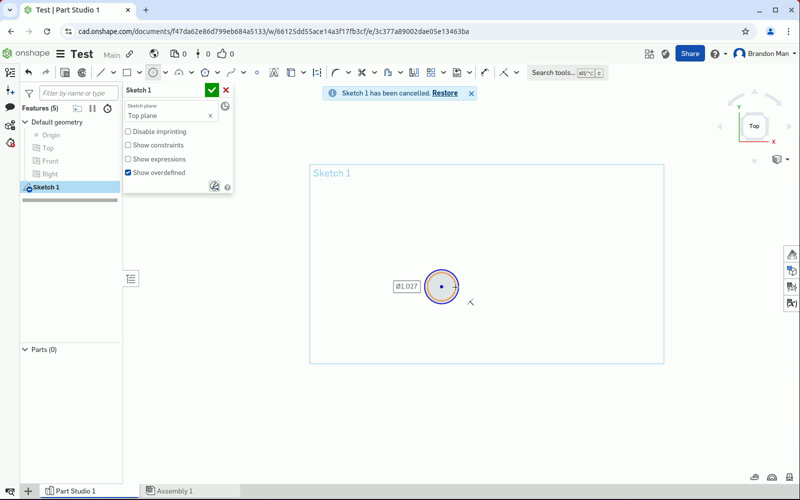
scroll(-6)
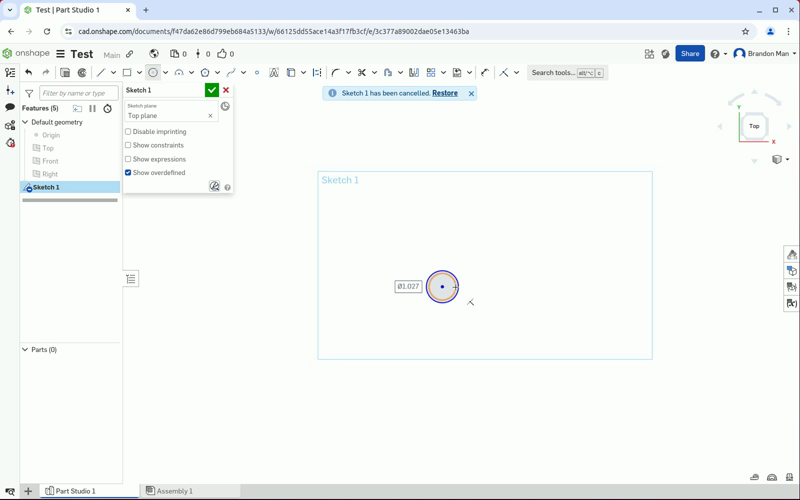
scroll(-6)
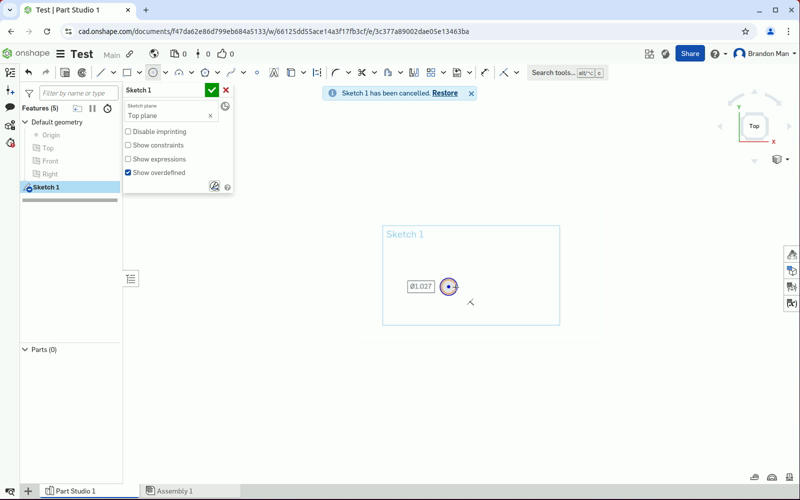
scroll(-6)
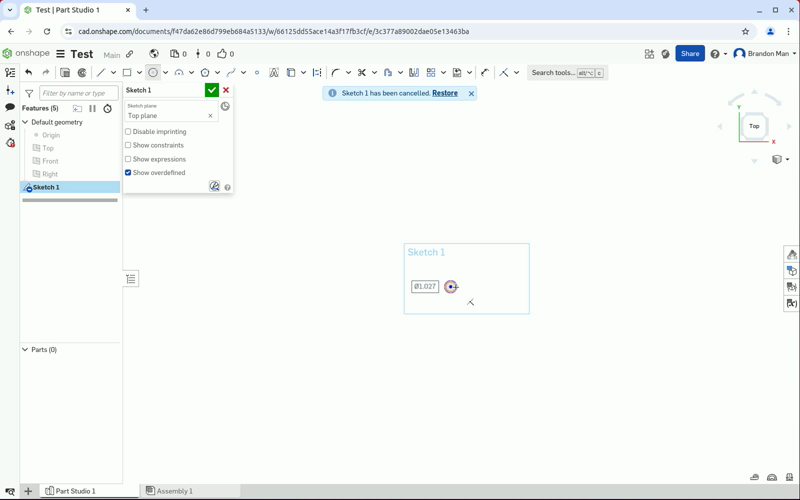
scroll(-6)
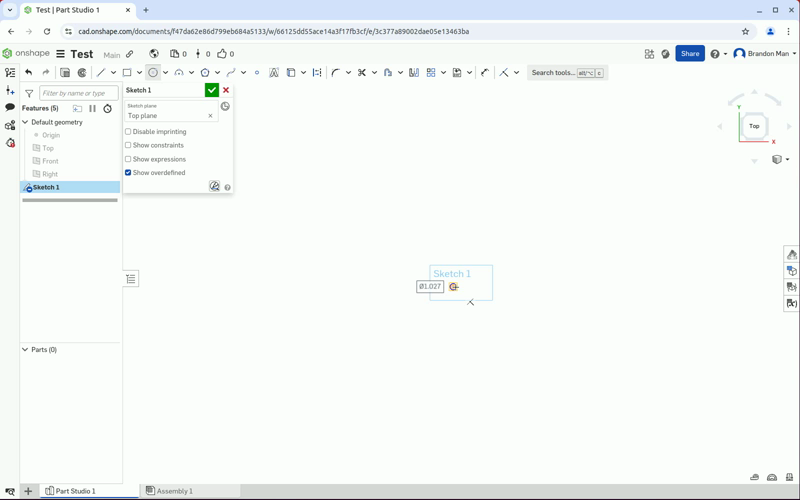
key(esc)
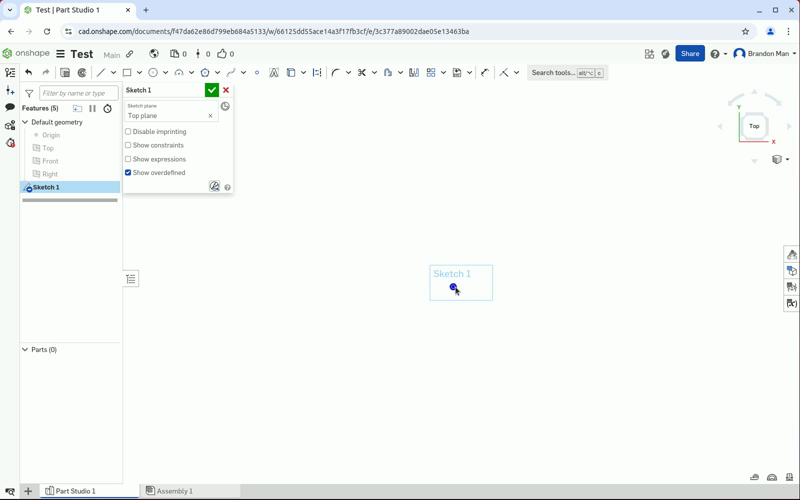
mouse_move(451, 283)
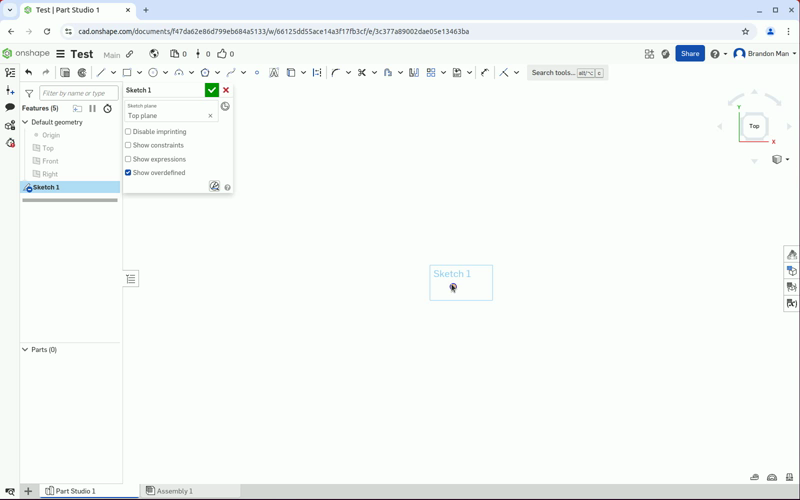
scroll(6)
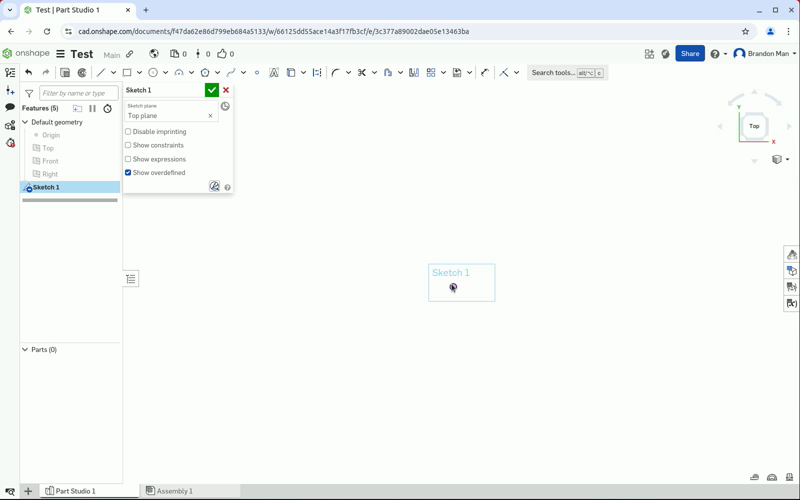
scroll(6)
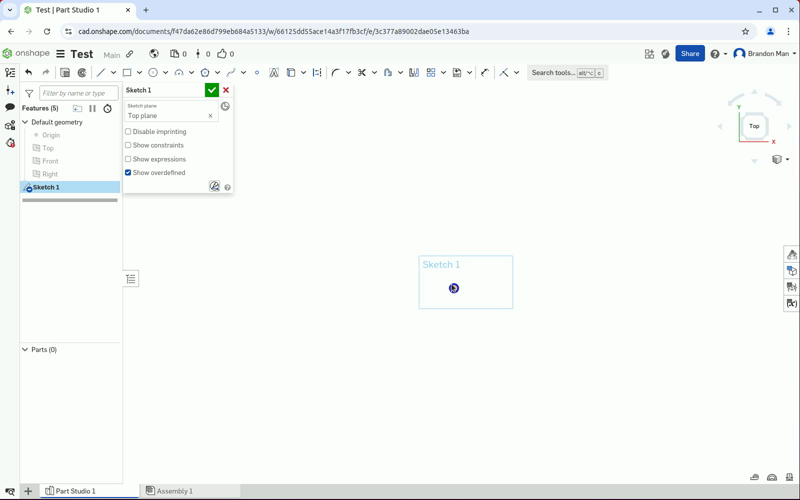
scroll(6)
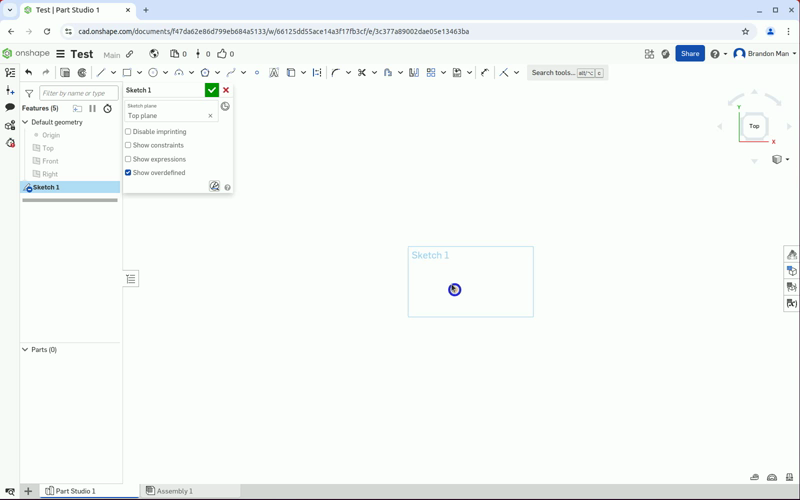
scroll(6)
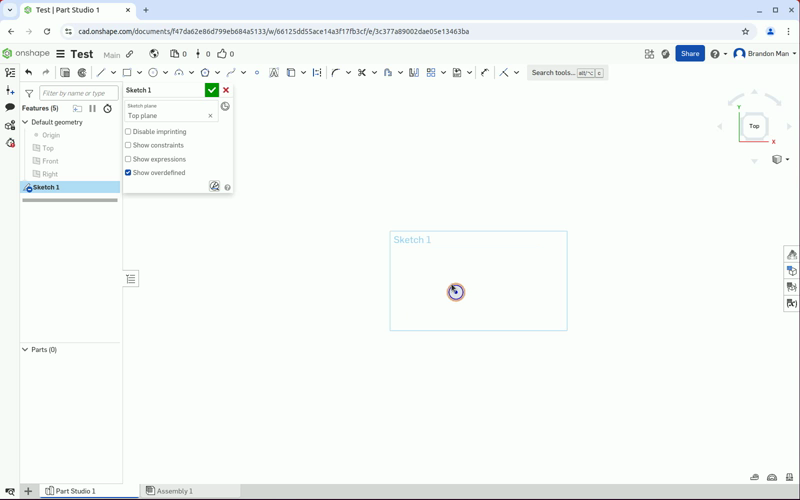
scroll(6)
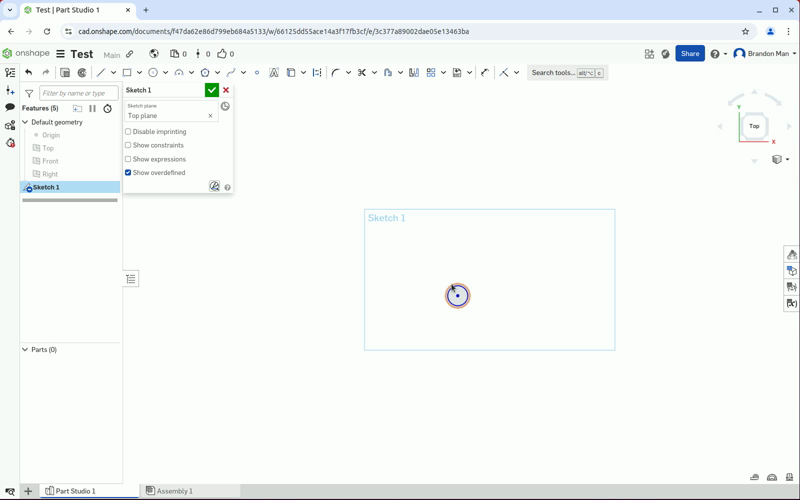
scroll(6)
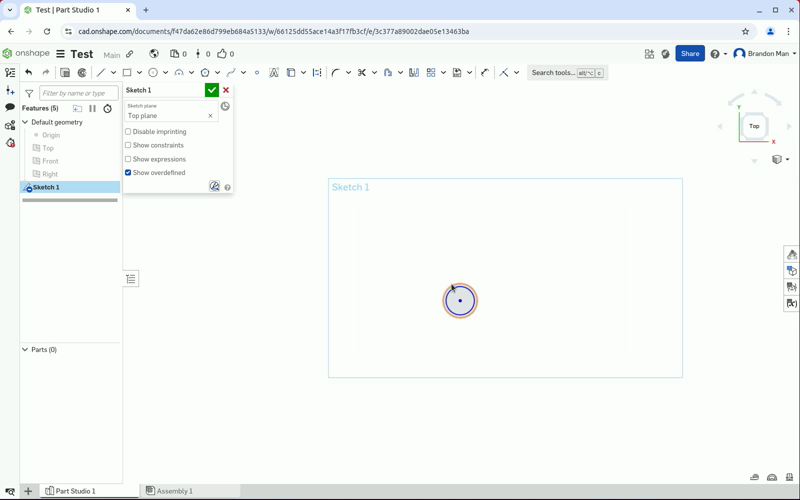
scroll(6)
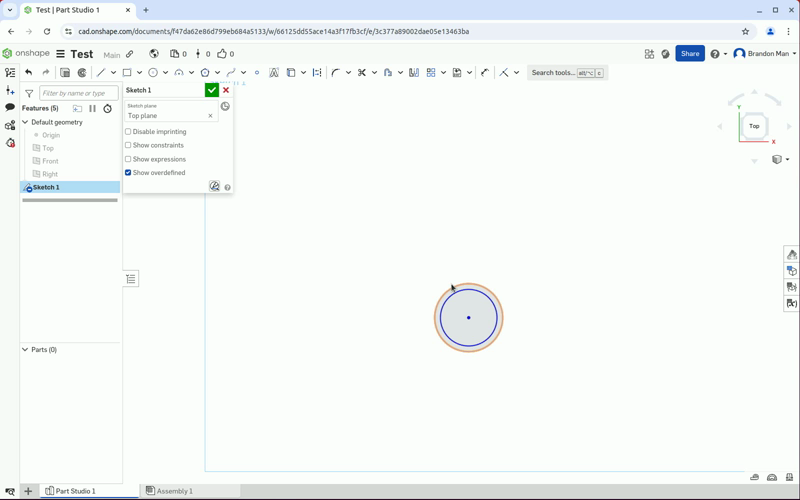
click(451, 283)
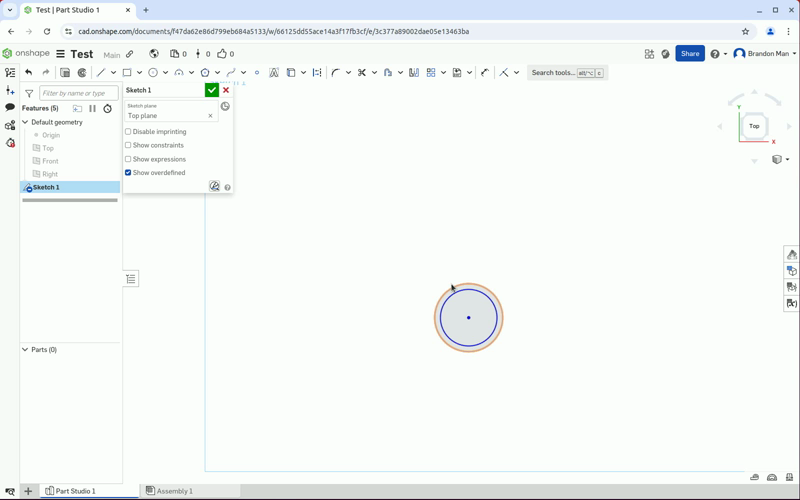
scroll(-6)
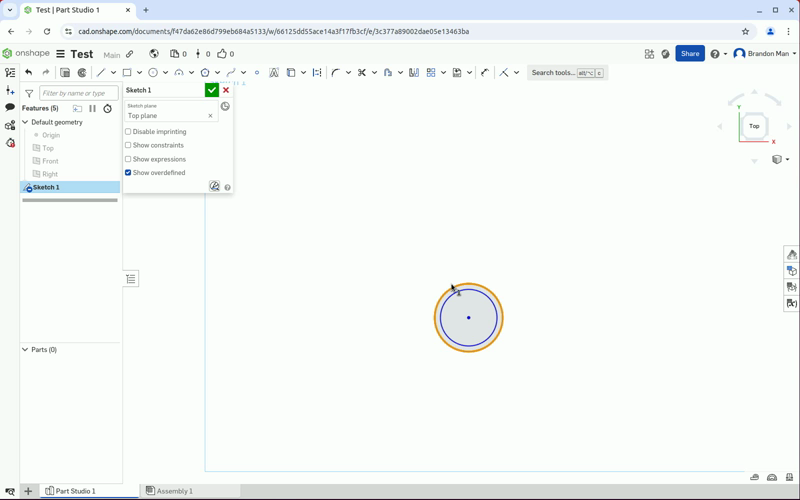
scroll(-6)
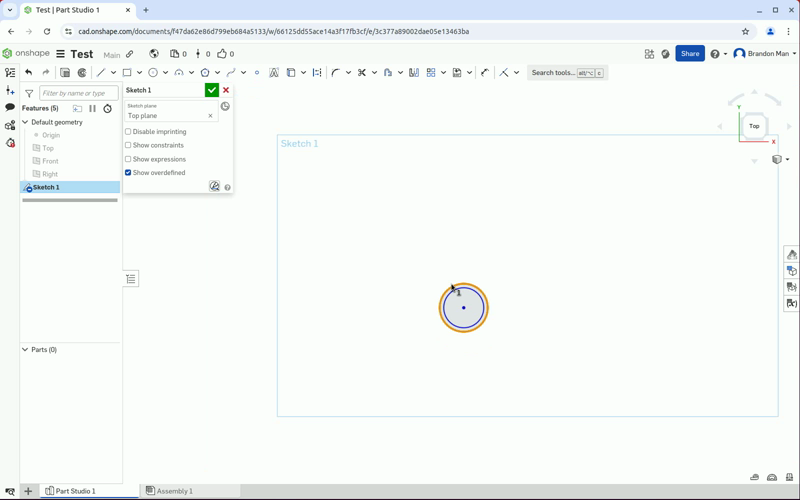
scroll(-6)
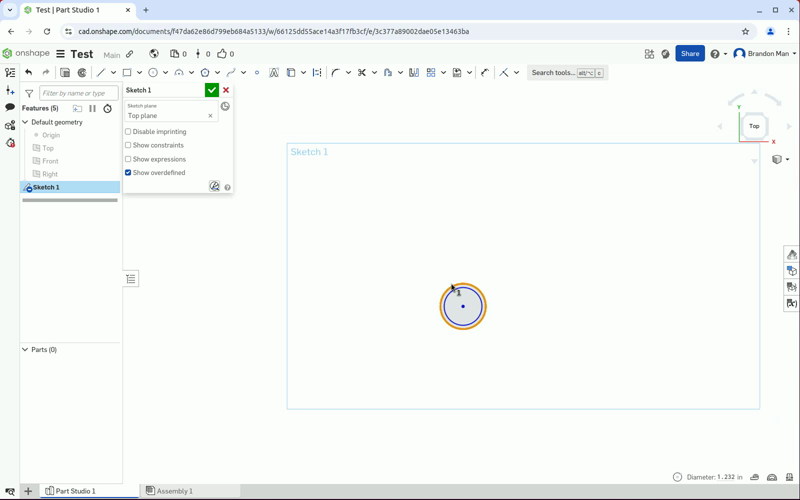
scroll(-6)
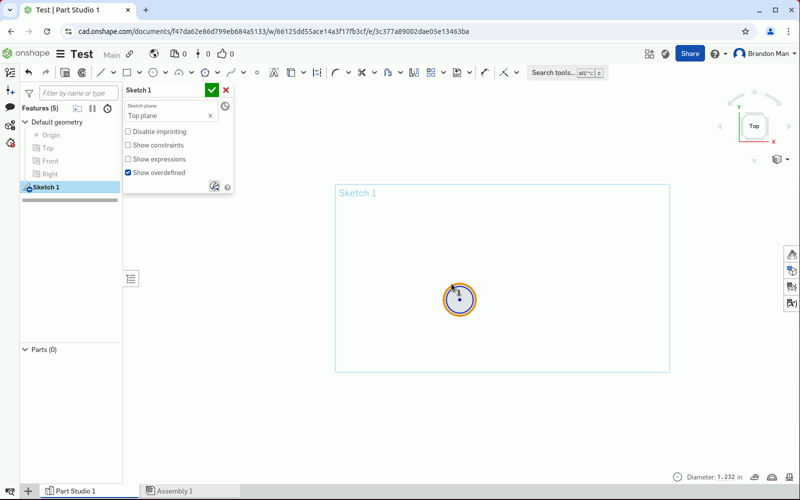
scroll(-6)
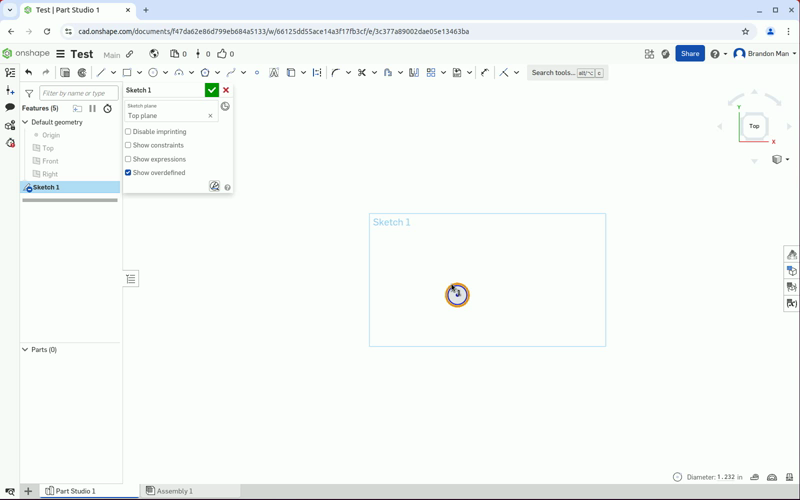
scroll(-6)
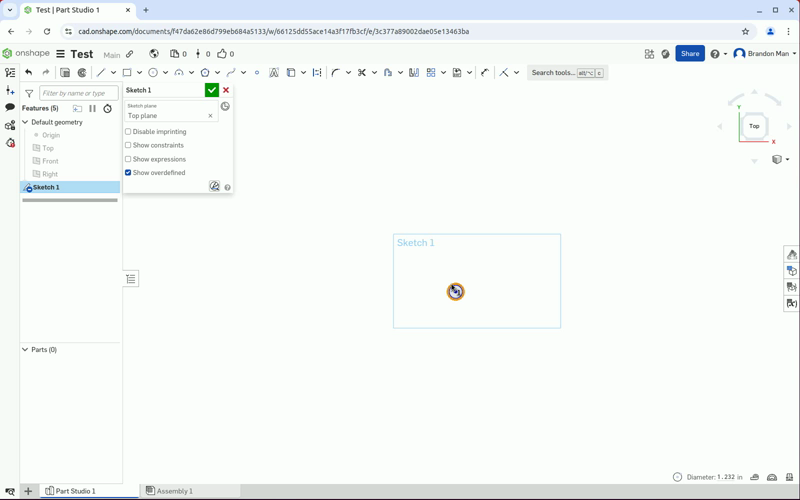
scroll(-6)
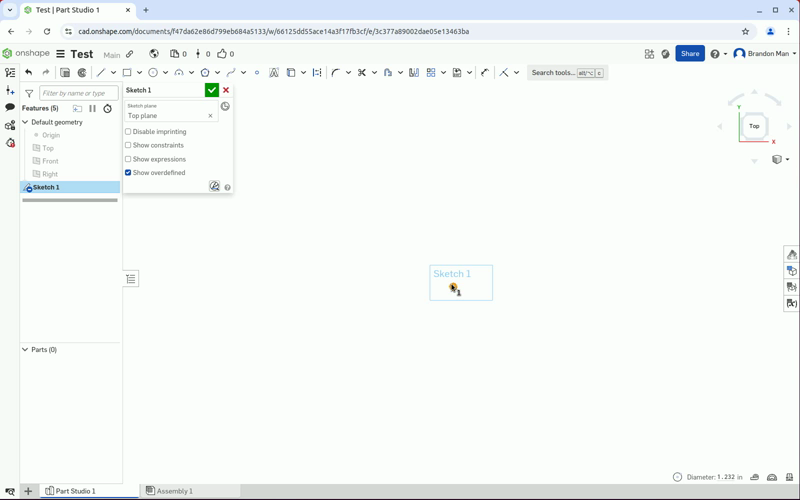
mouse_move(73, 352)
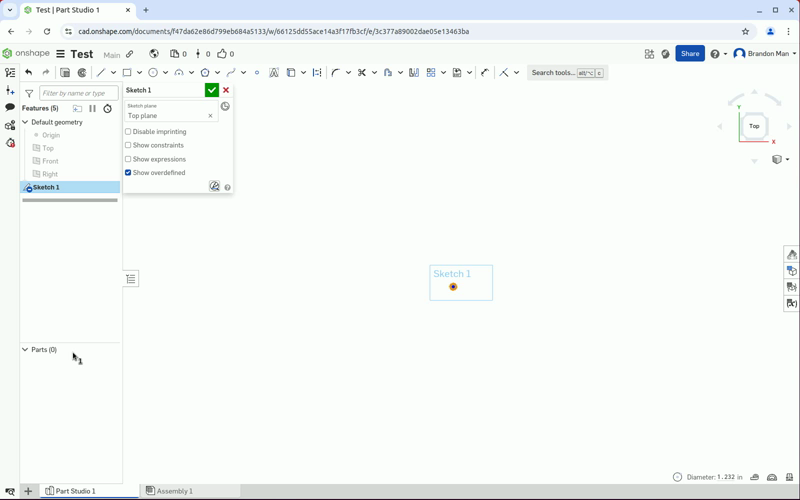
key(shift+y)
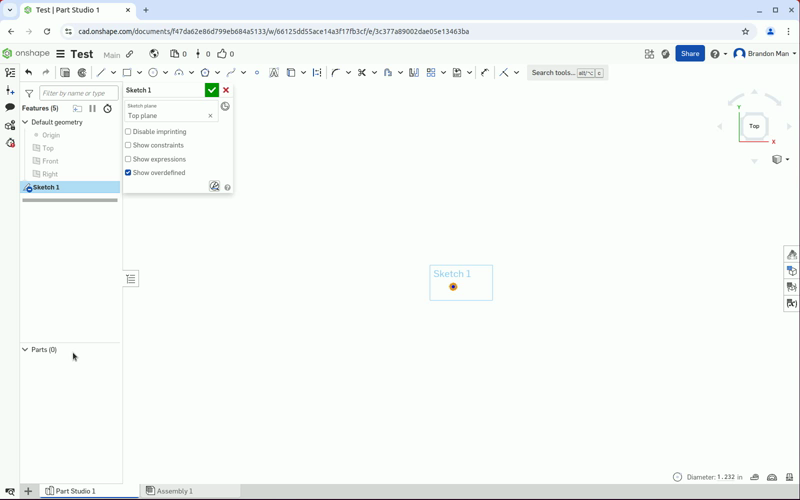
key(shift+e)
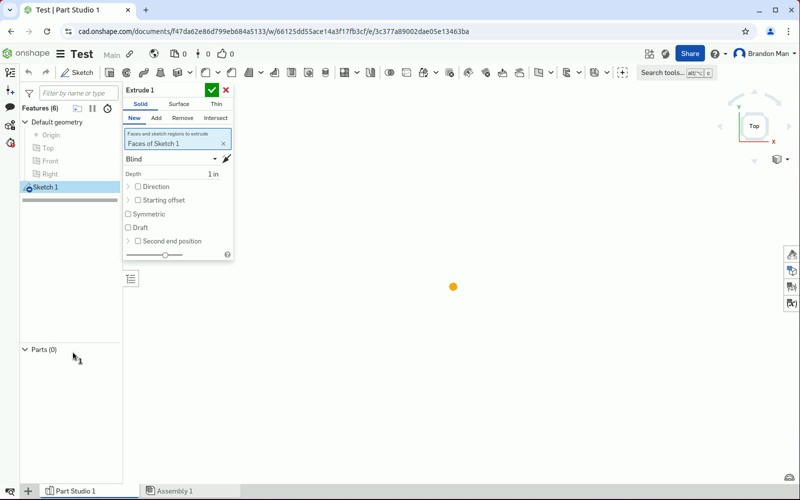
mouse_move(143, 106)
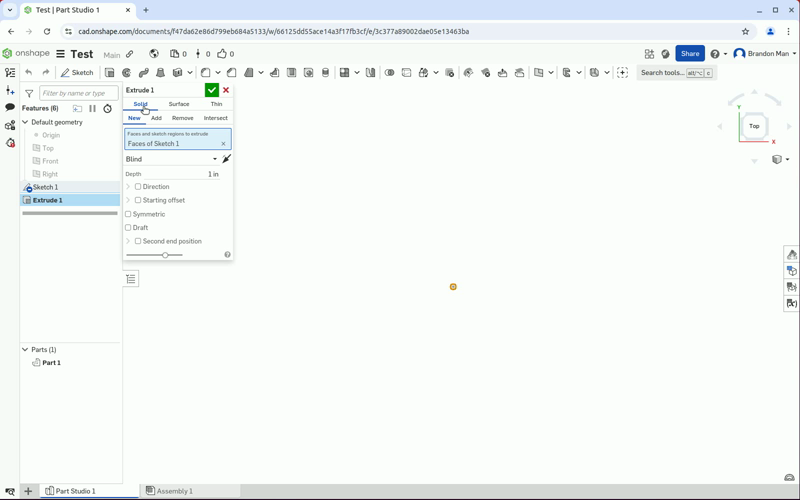
click(143, 106)
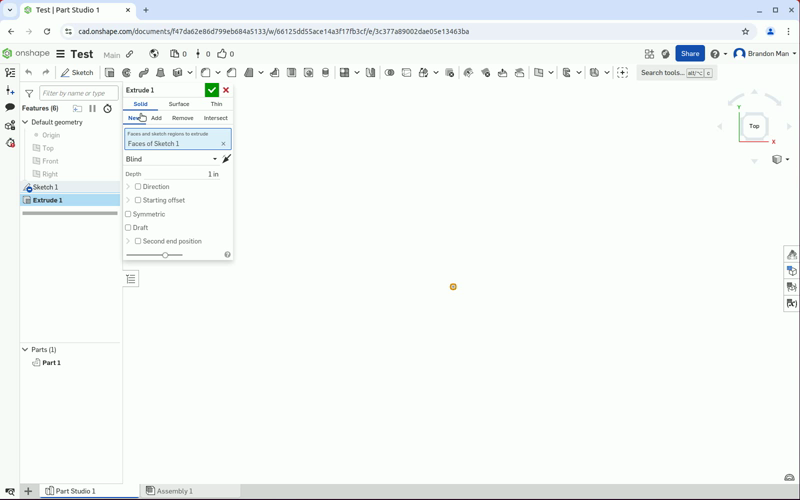
mouse_move(137, 120)
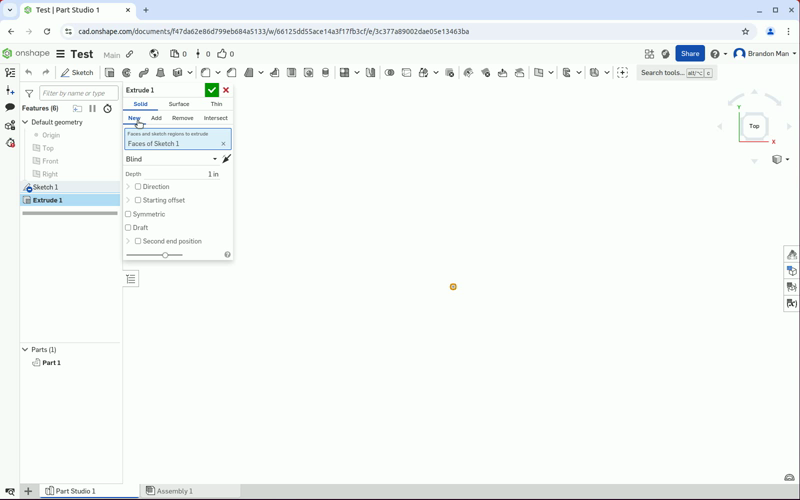
click(137, 120)
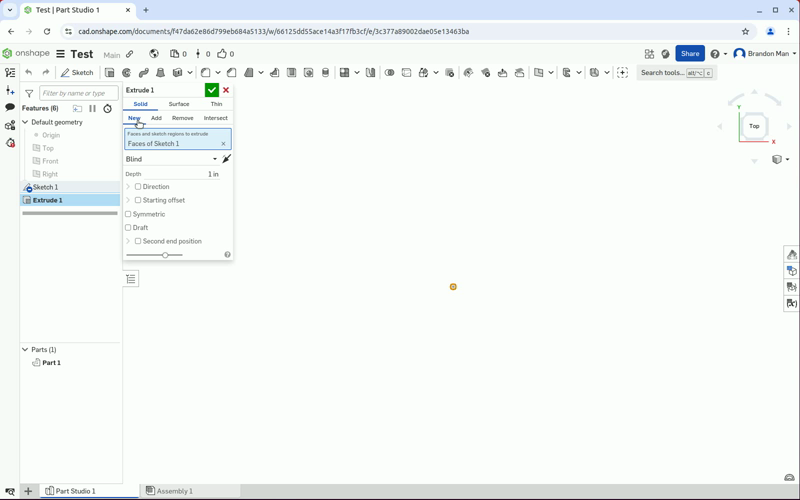
key(tab, 4)
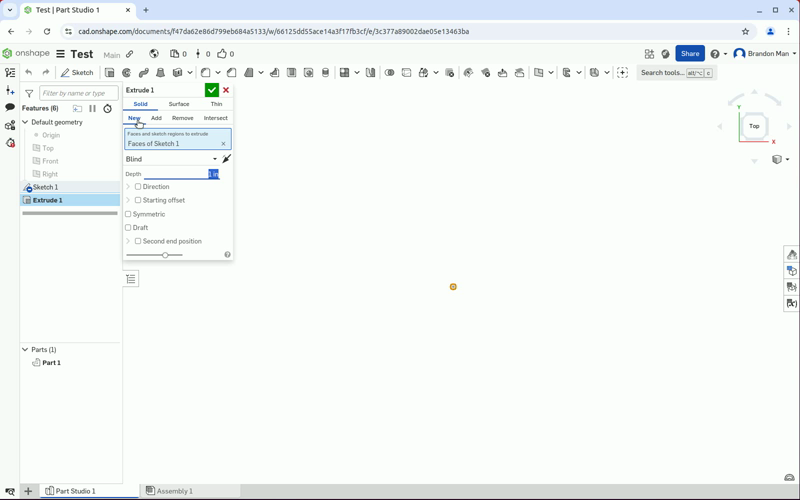
text(23.108)
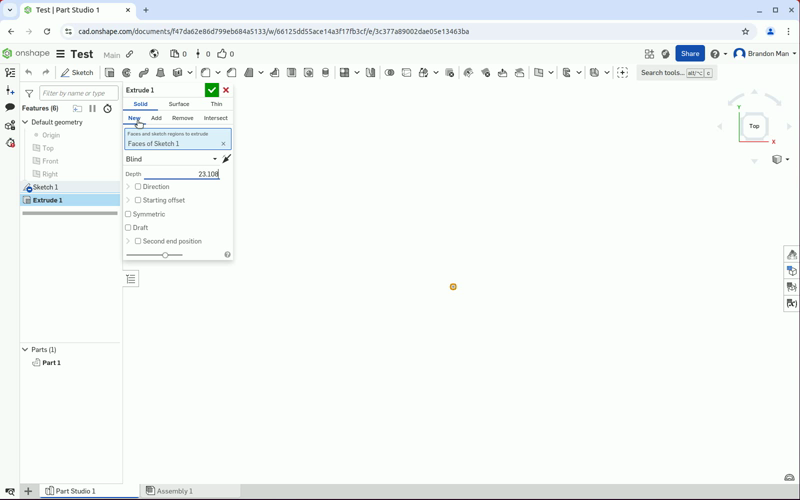
key(enter)
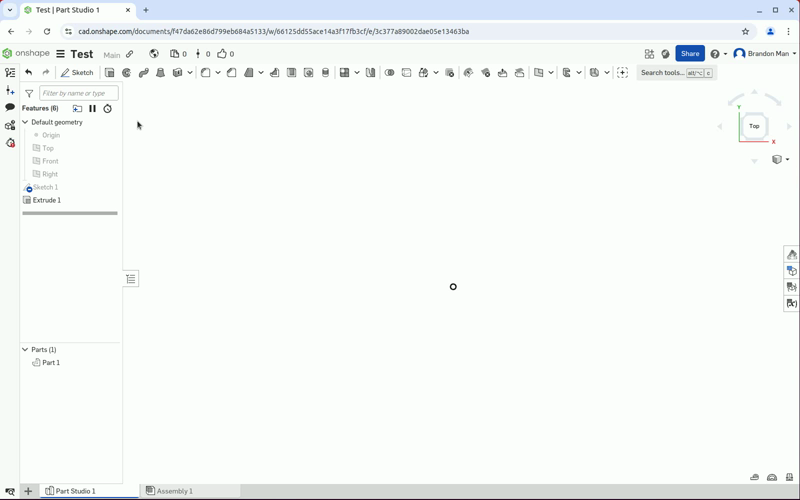
key(shift+h)
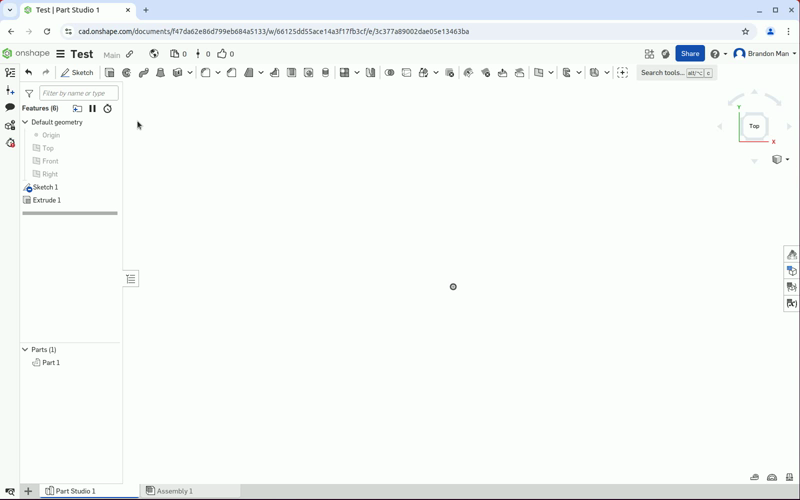
key(shift+h)
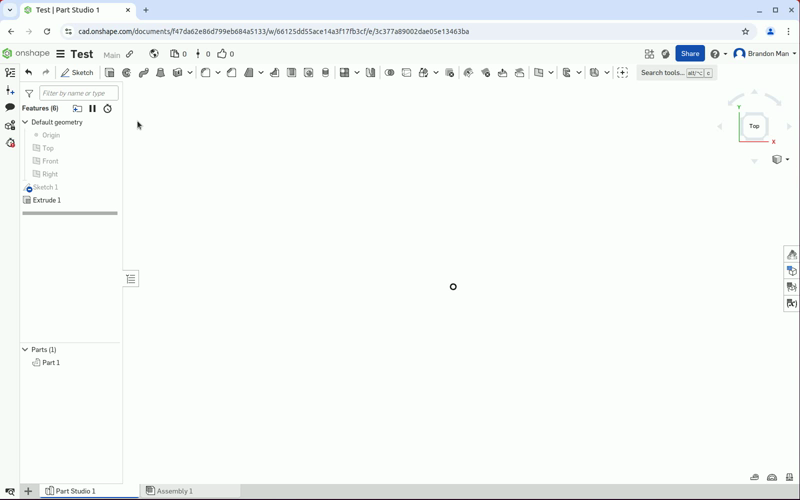
mouse_move(73, 189)
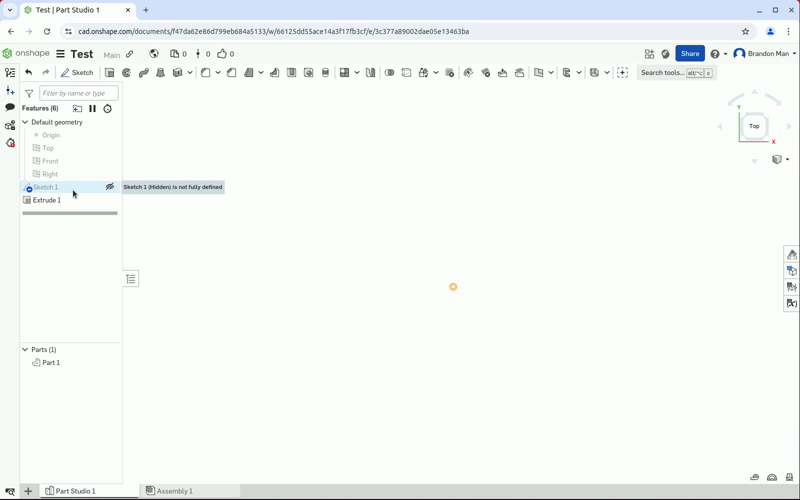
click(73, 189)
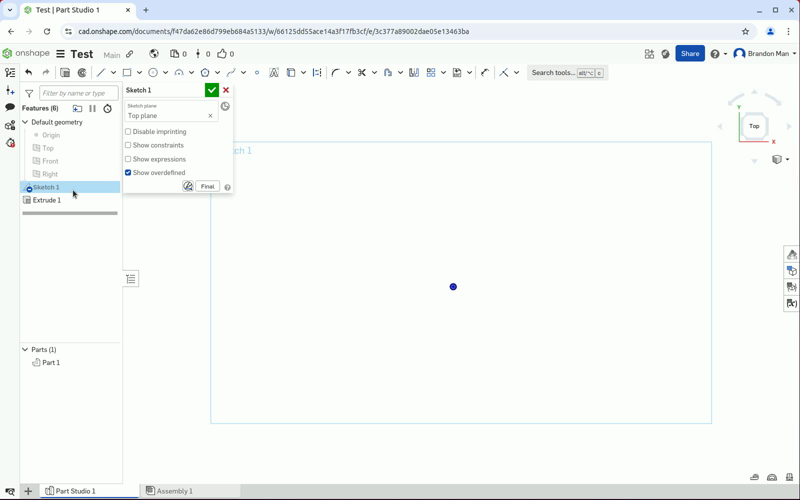
mouse_move(229, 92)
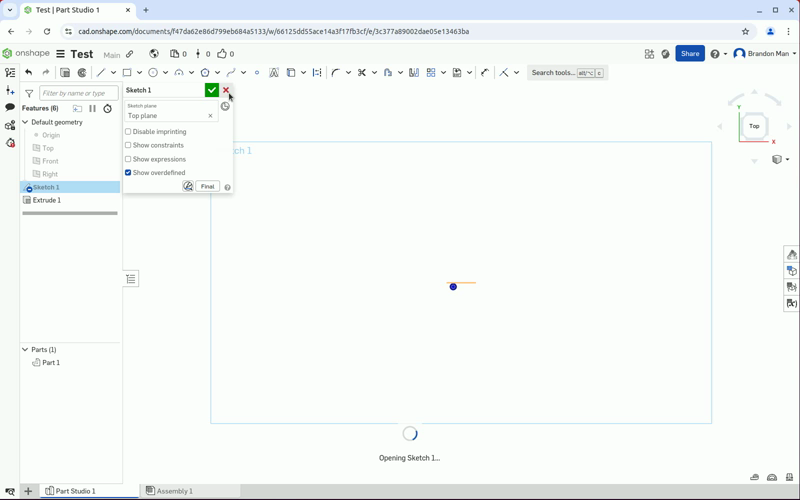
click(229, 92)
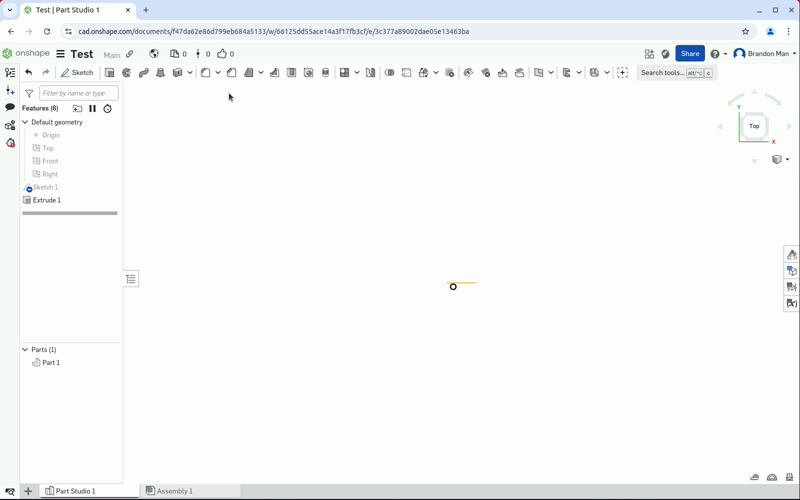
mouse_move(73, 352)
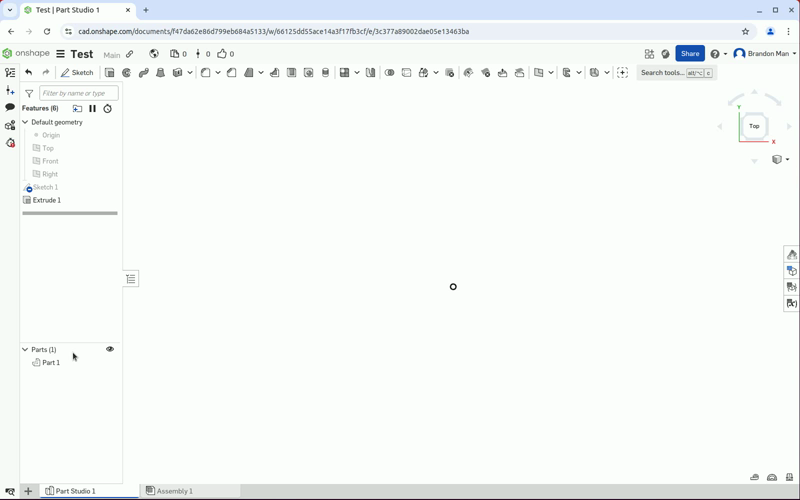
key(y)
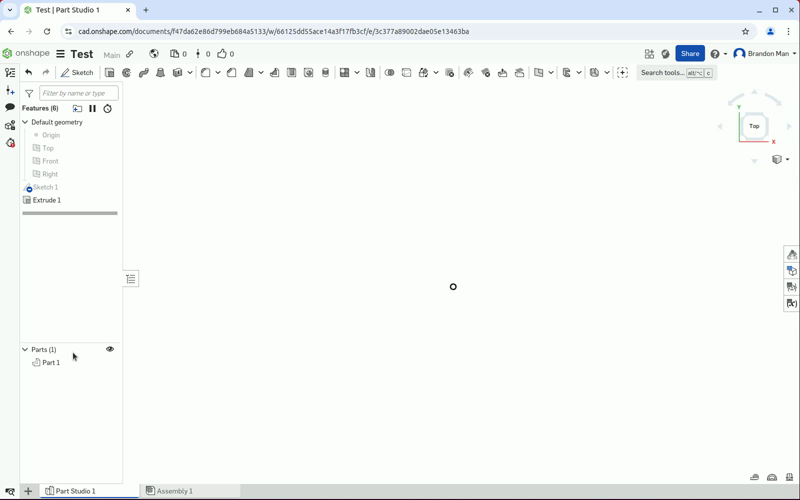
key(shift+p)
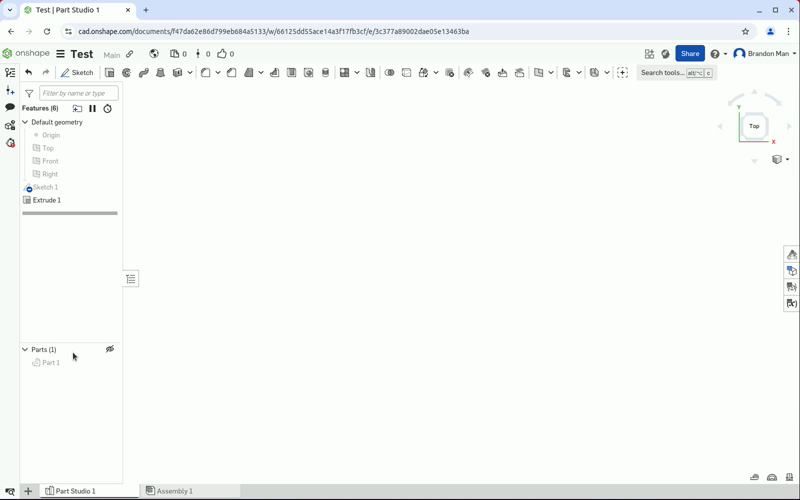
key(space)
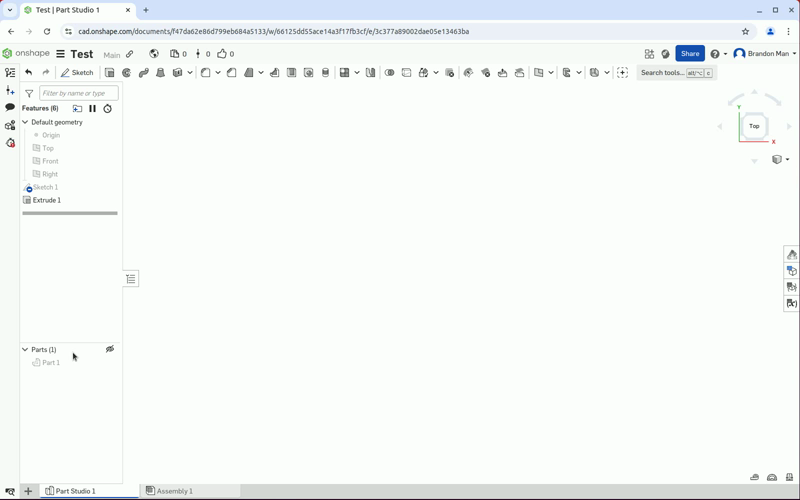
key_down(shift)
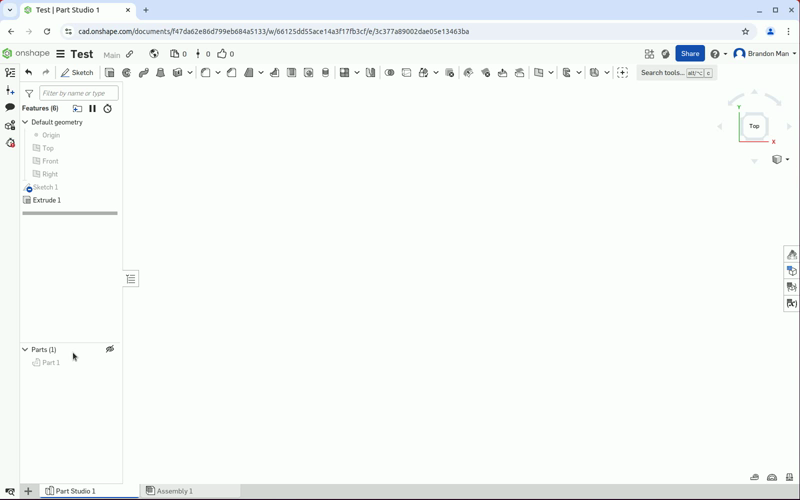
key(up)
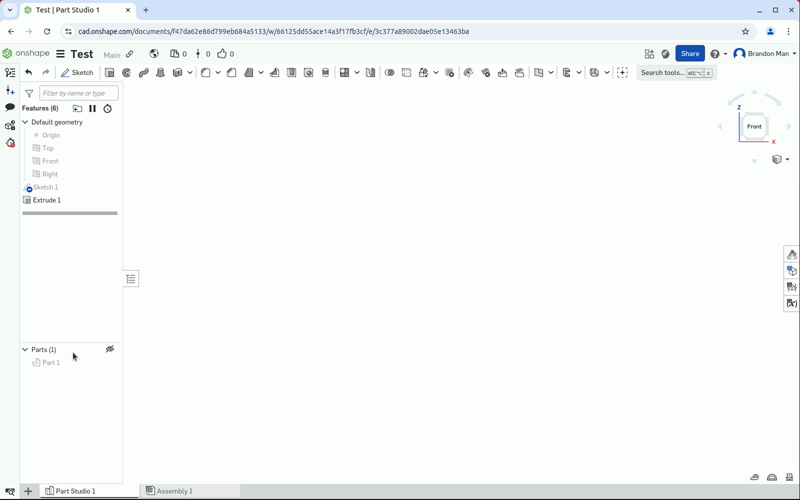
key_up(shift)
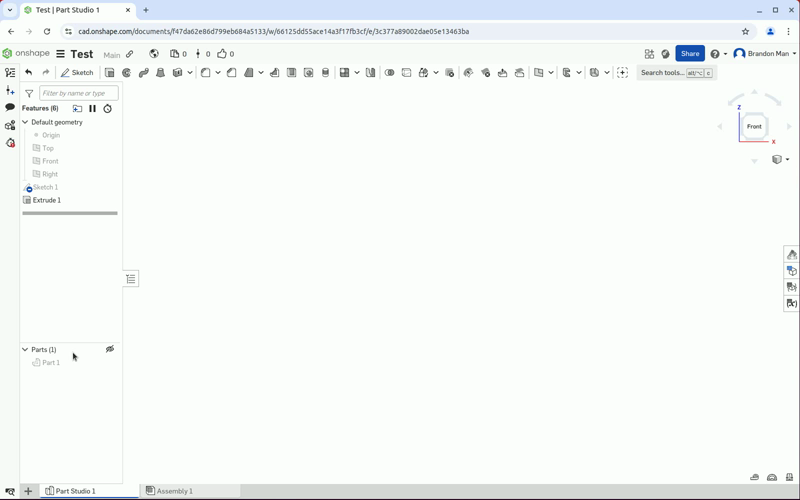
mouse_move(73, 352)
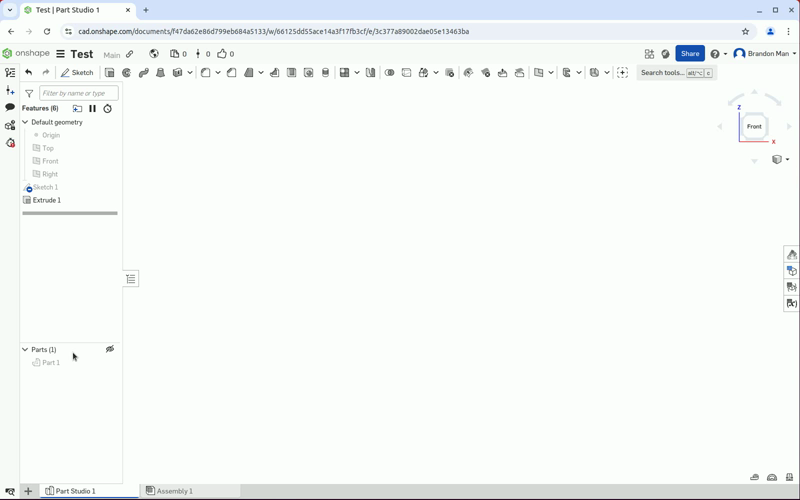
key(shift+y)
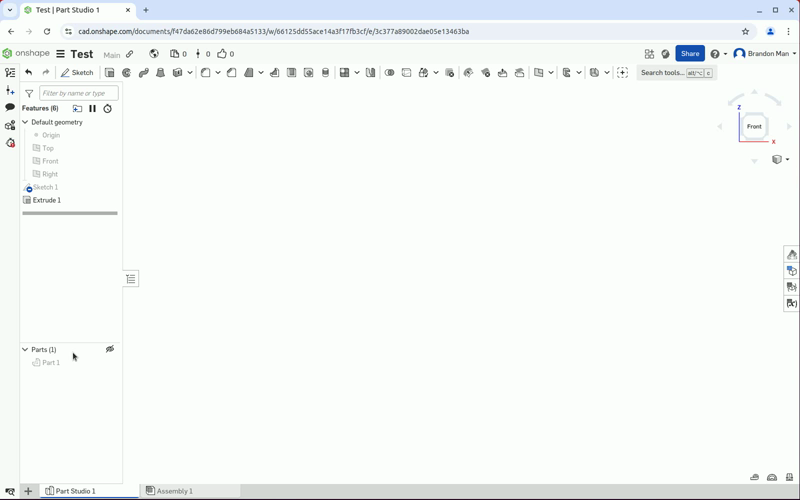
key(shift+s)
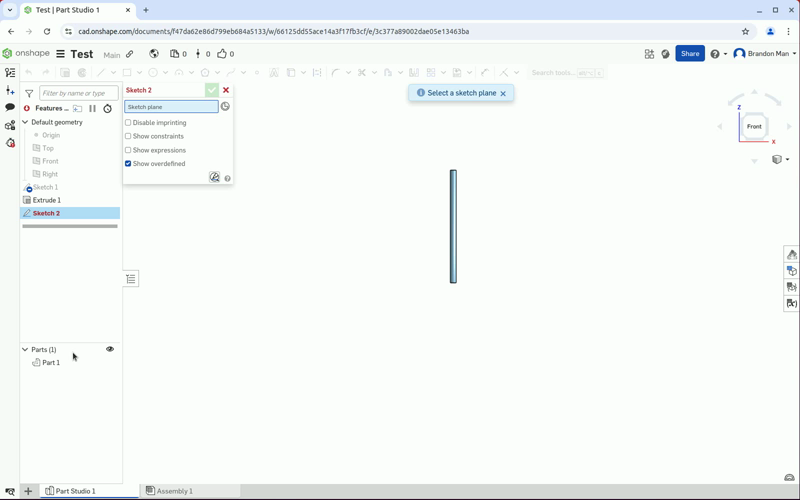
mouse_move(73, 163)
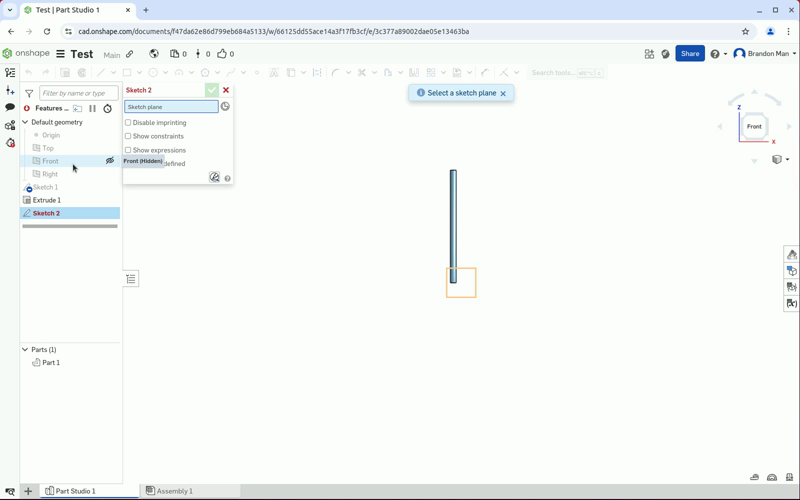
click(73, 163)
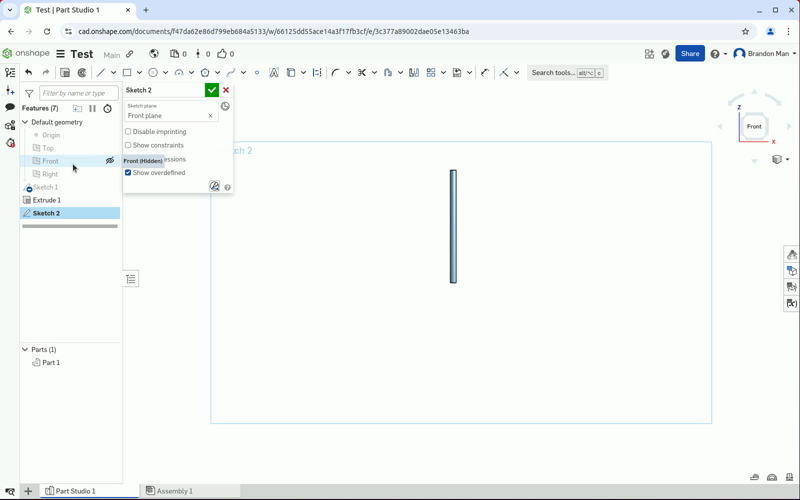
mouse_move(73, 352)
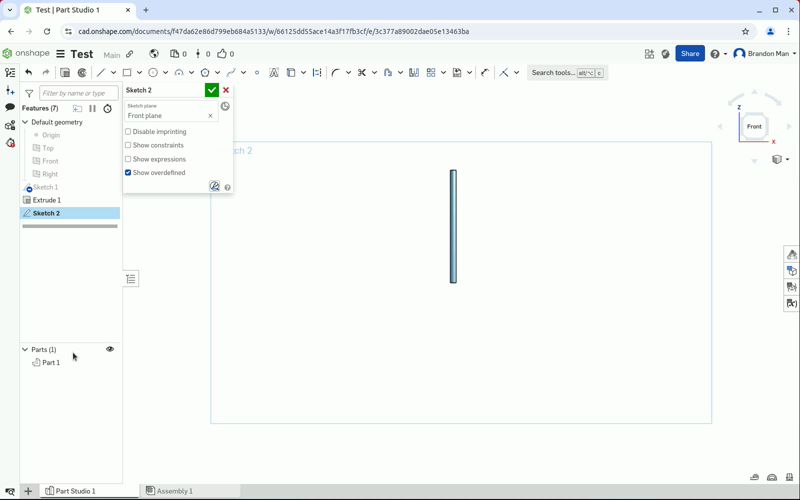
key(y)
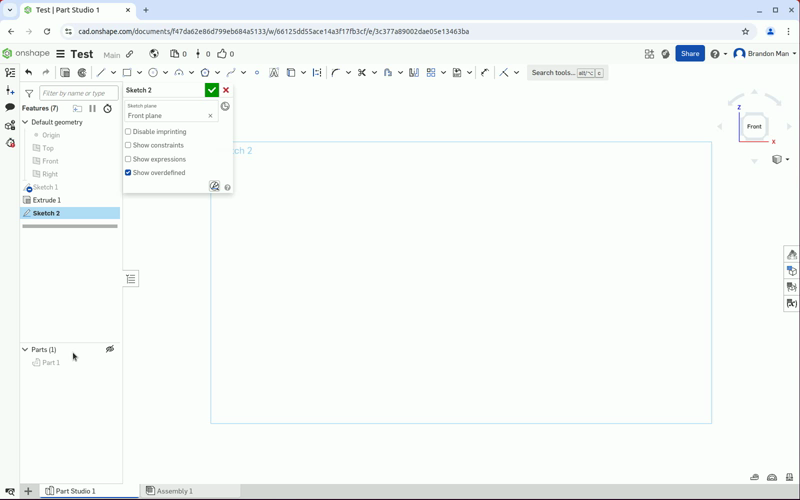
key(l)
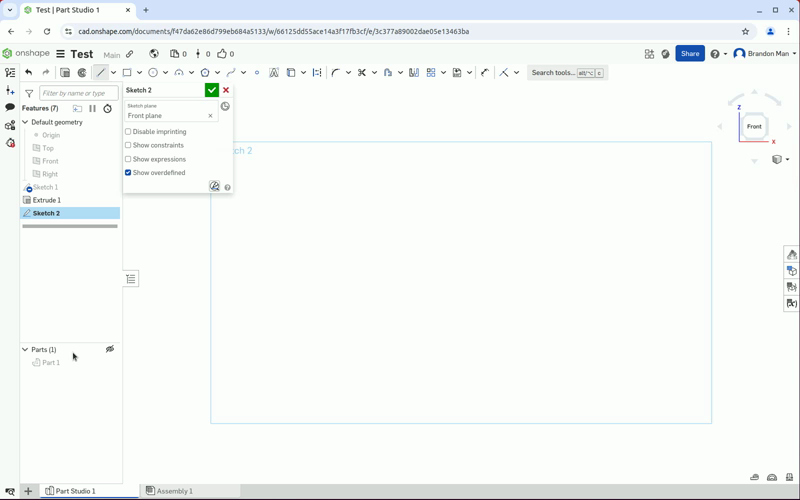
key_down(shift)
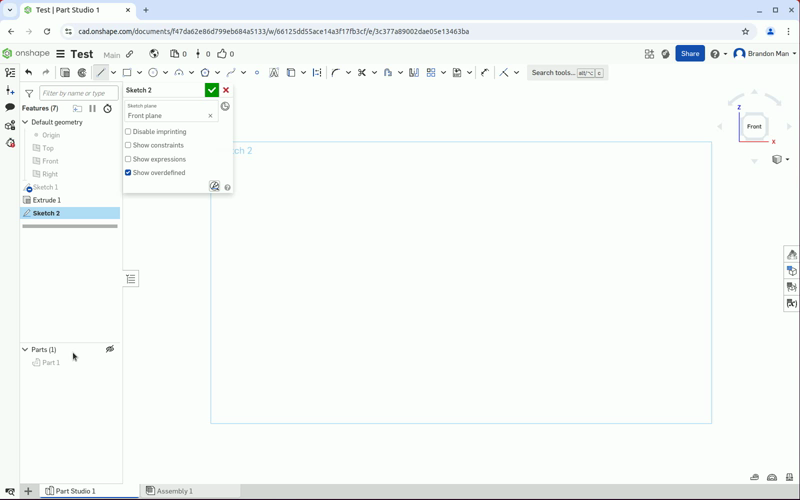
mouse_move(449, 282)
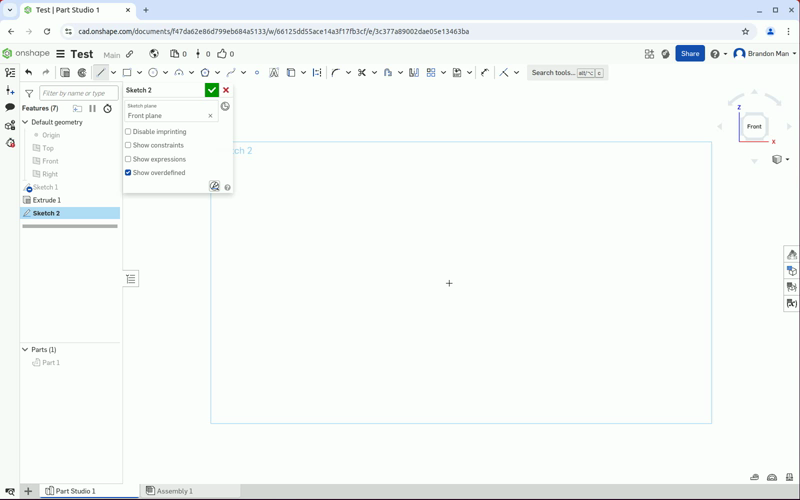
click(449, 282)
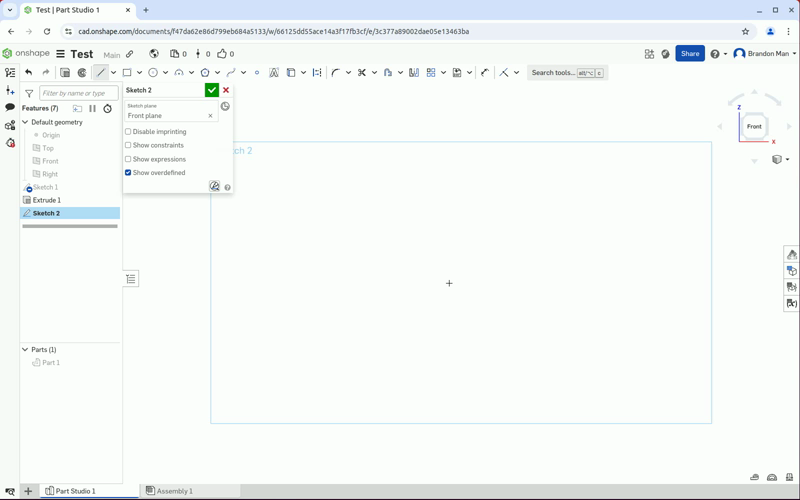
key_up(shift)
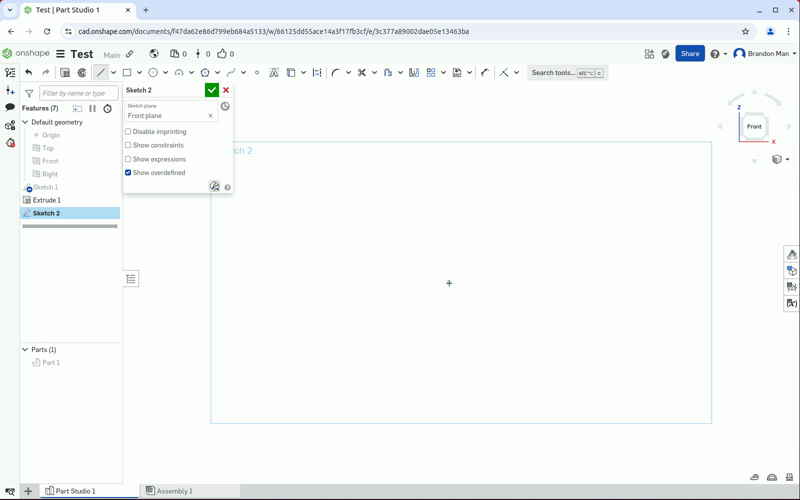
key_down(shift)
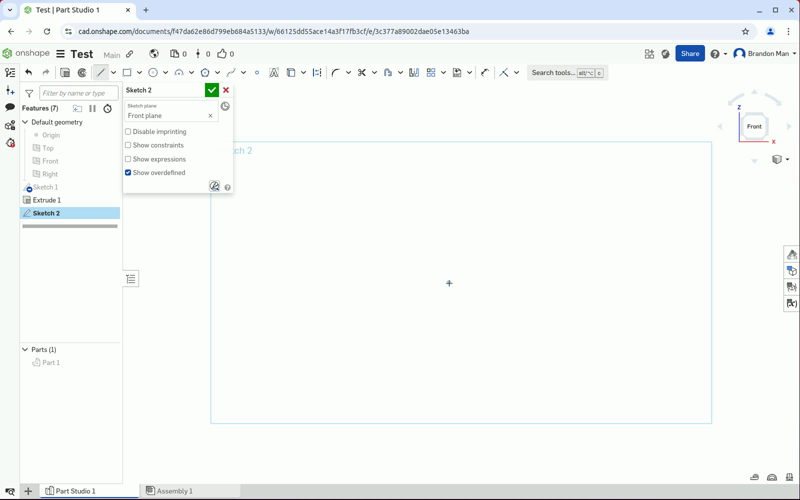
mouse_move(479, 282)
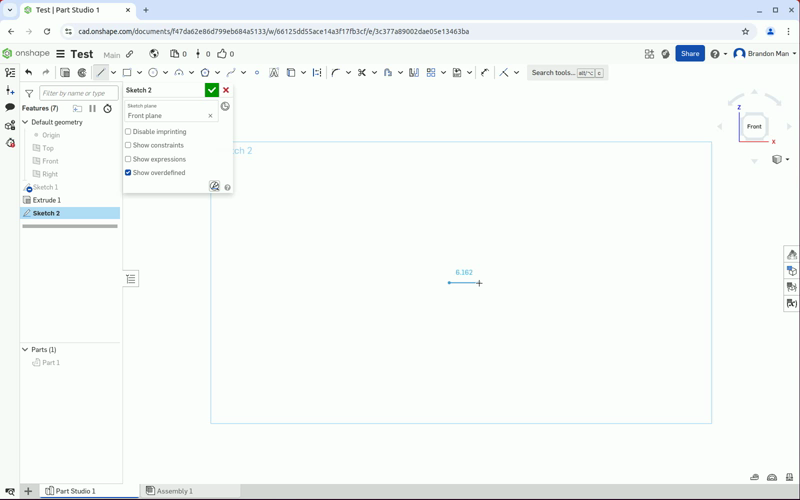
mouse_move(454, 282)
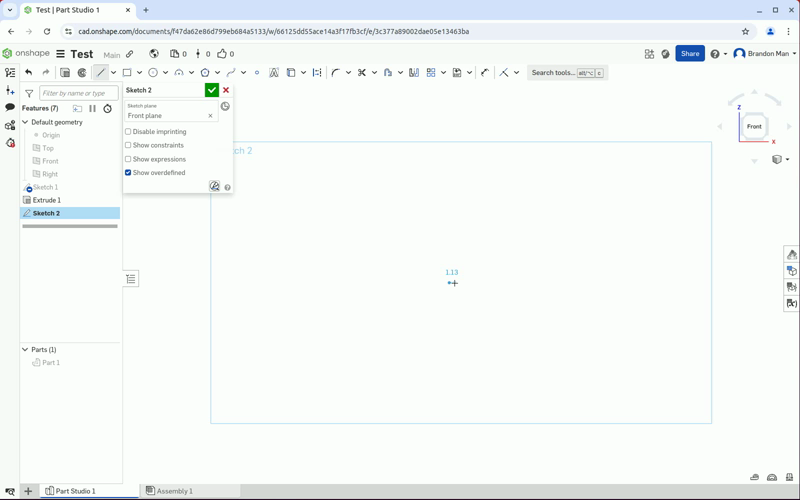
scroll(6)
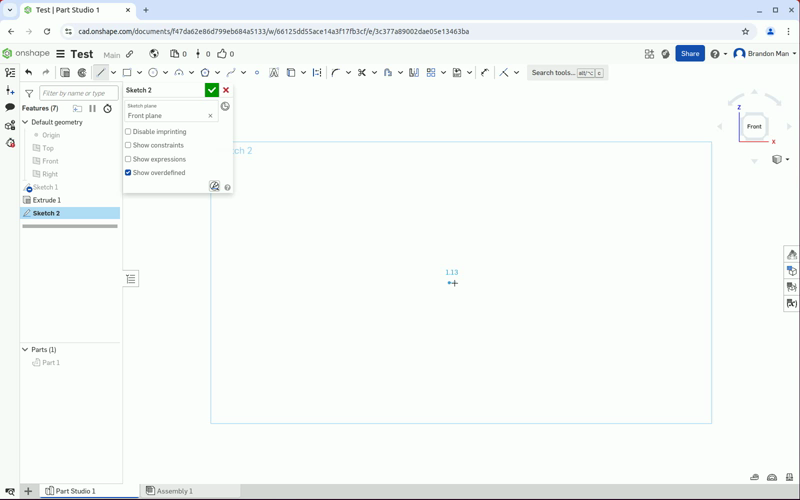
scroll(6)
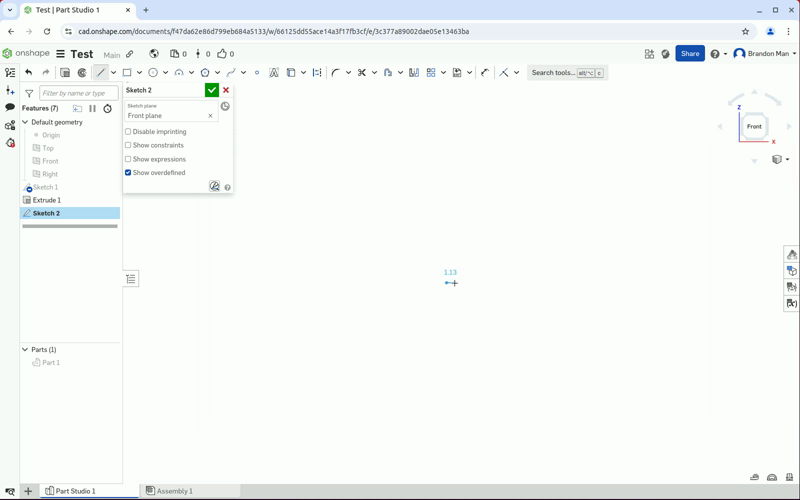
scroll(6)
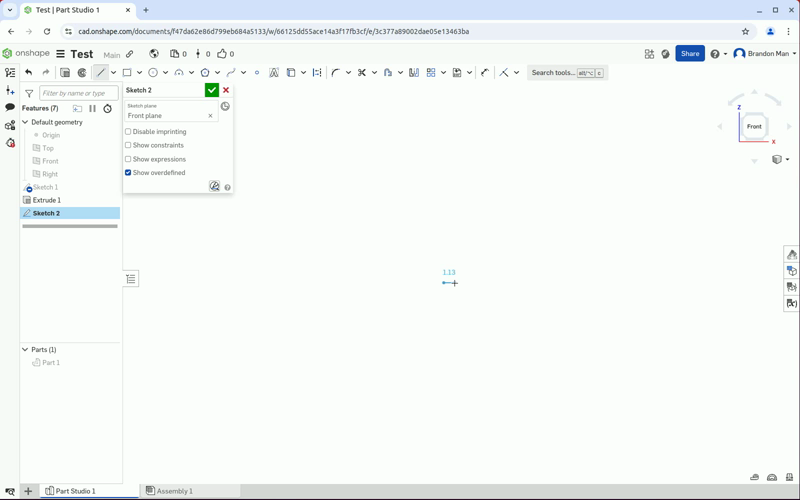
scroll(6)
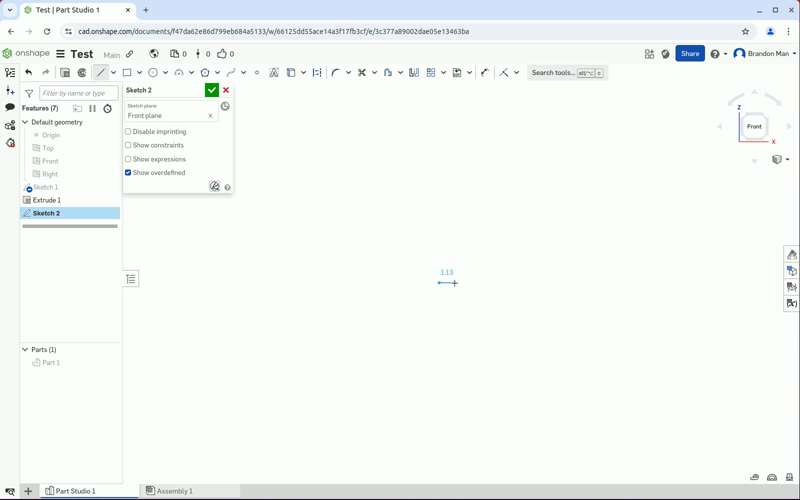
scroll(6)
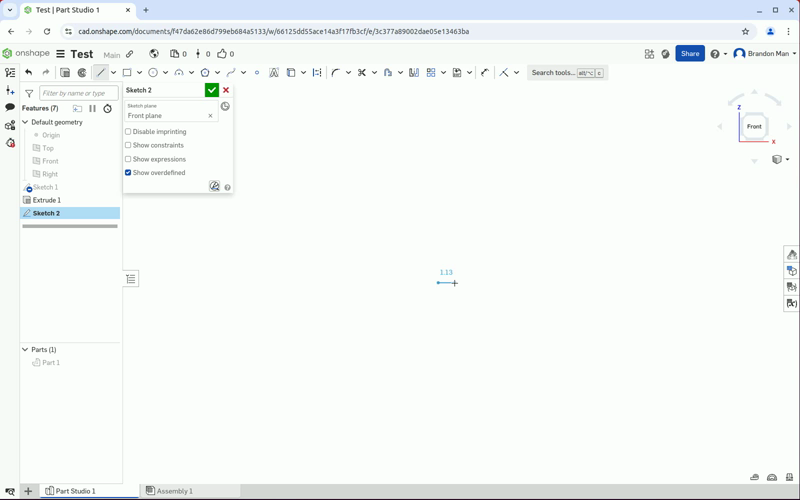
scroll(6)
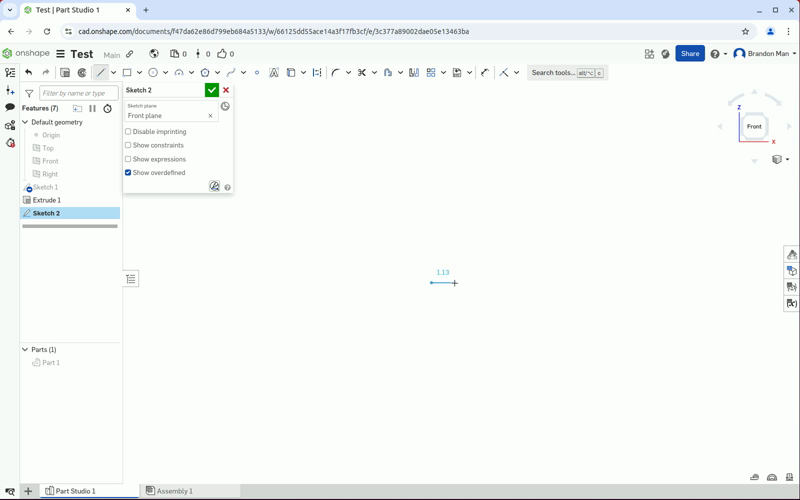
scroll(6)
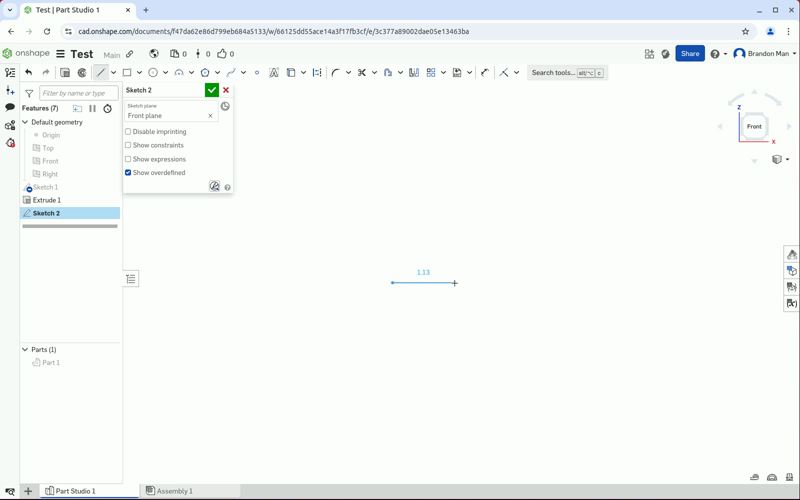
click(454, 282)
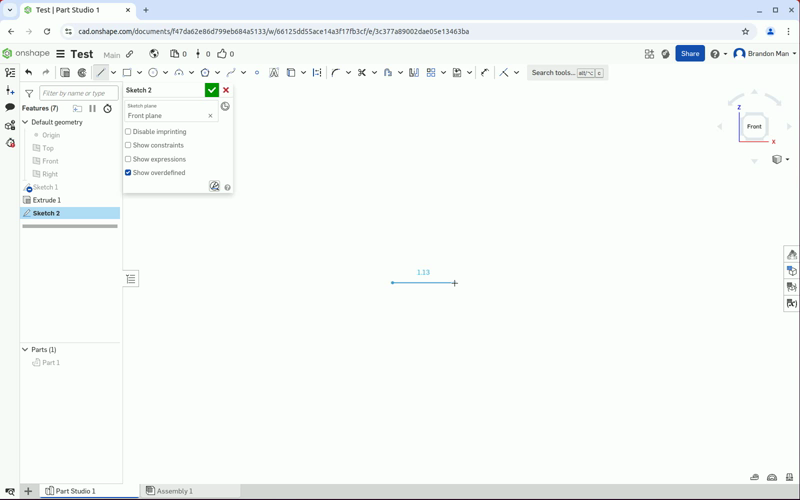
scroll(-6)
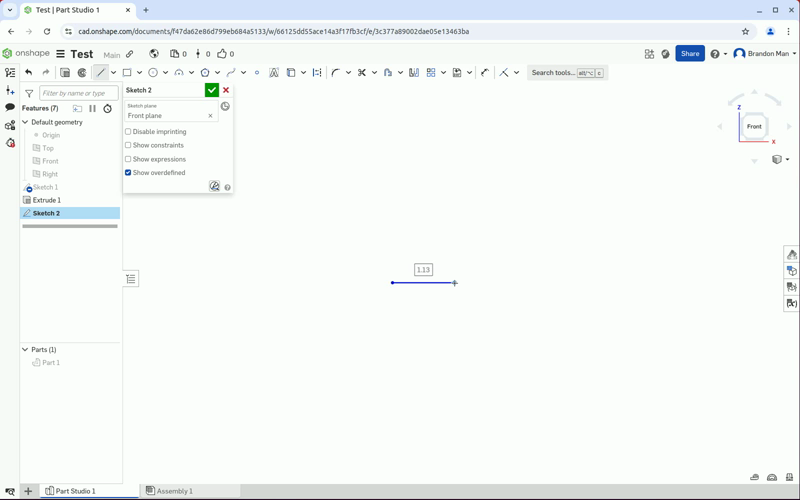
scroll(-6)
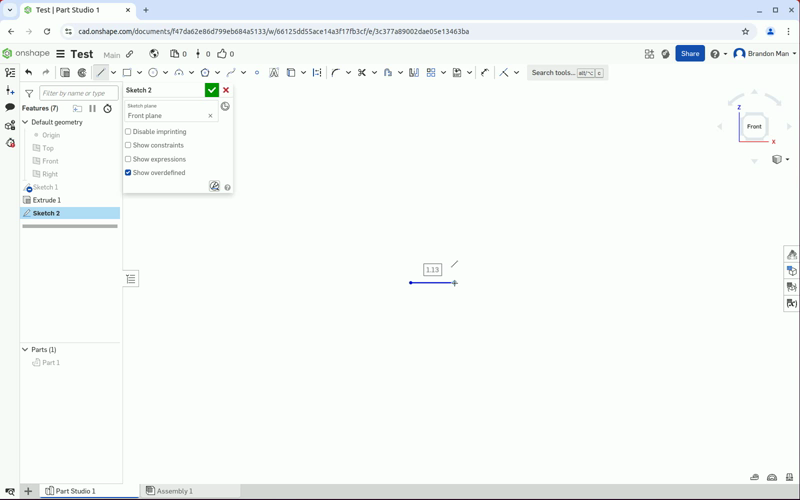
scroll(-6)
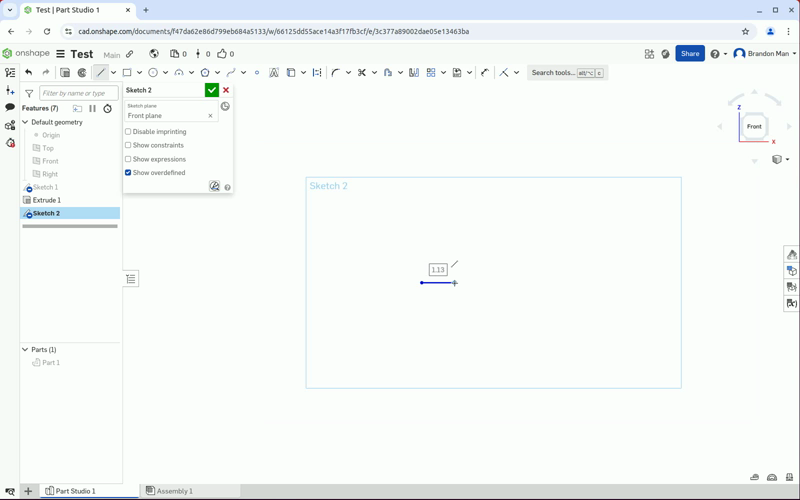
scroll(-6)
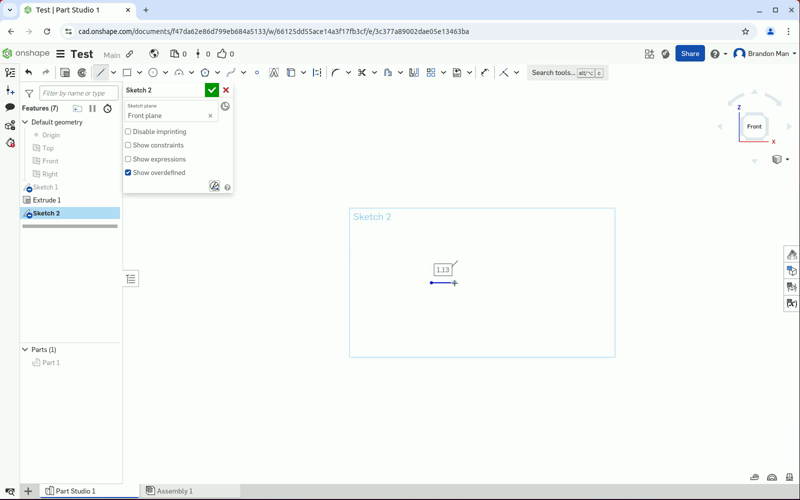
scroll(-6)
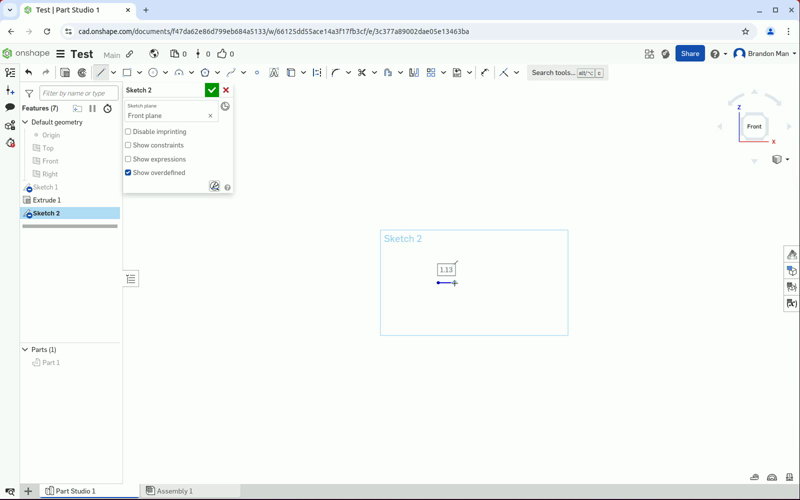
scroll(-6)
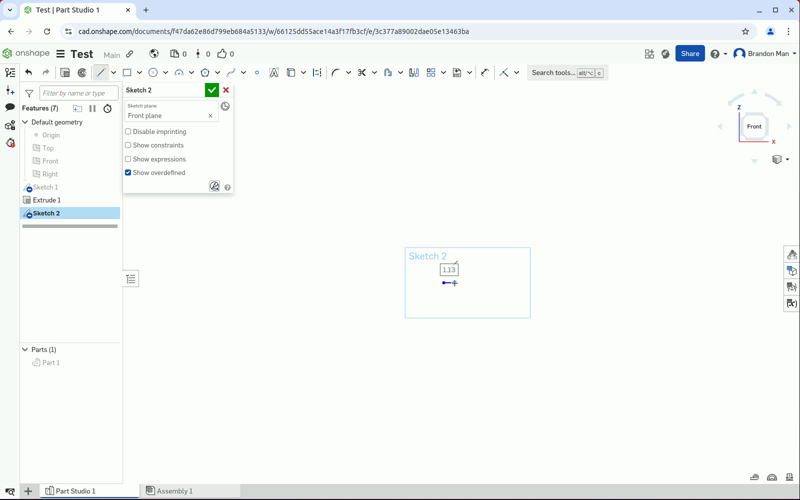
scroll(-6)
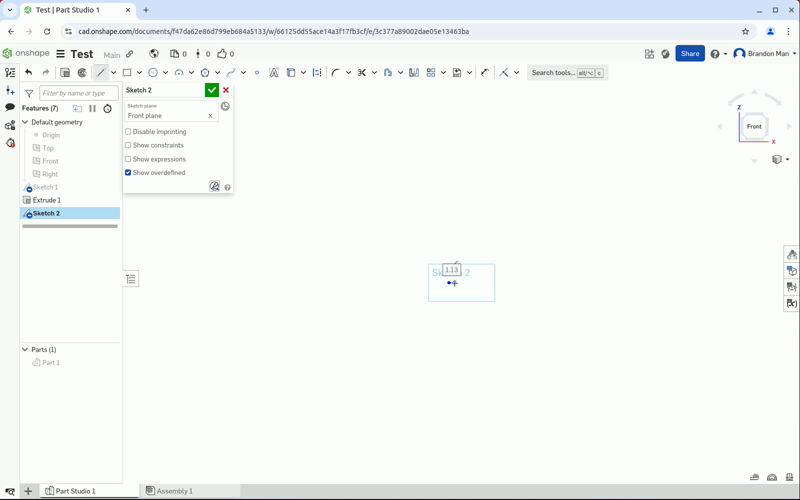
key_up(shift)
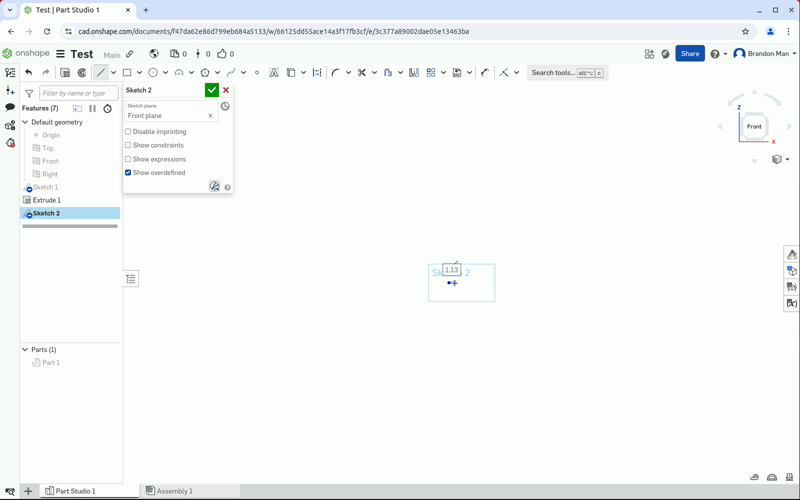
key_down(shift)
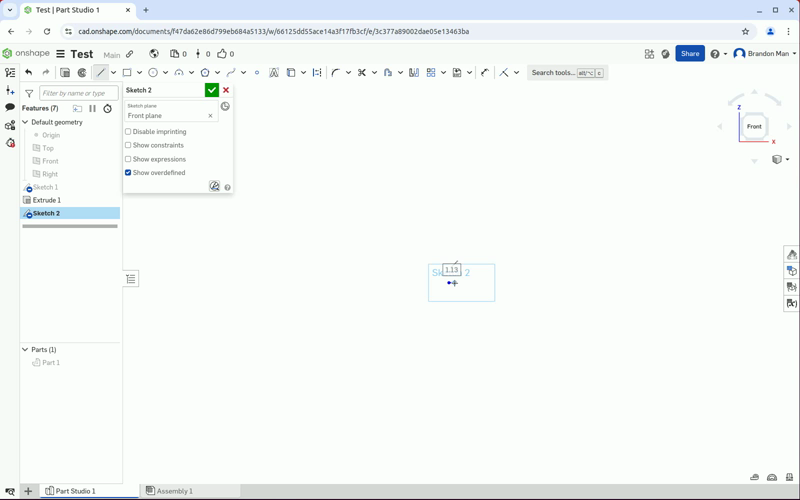
mouse_move(484, 282)
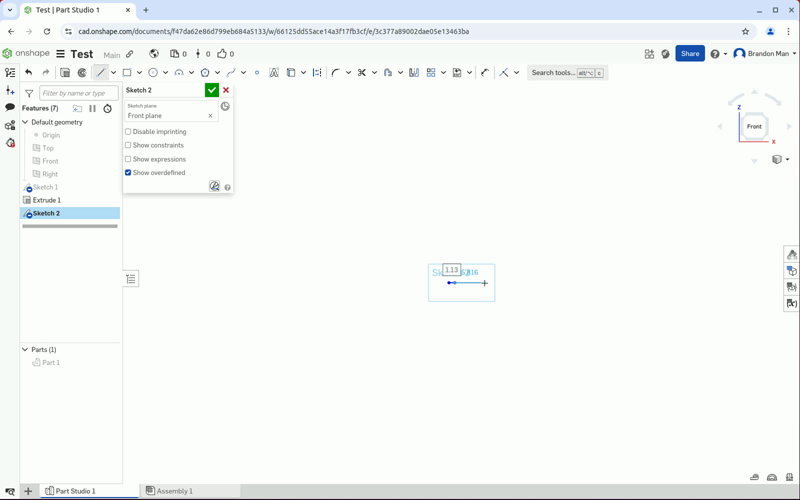
mouse_move(454, 277)
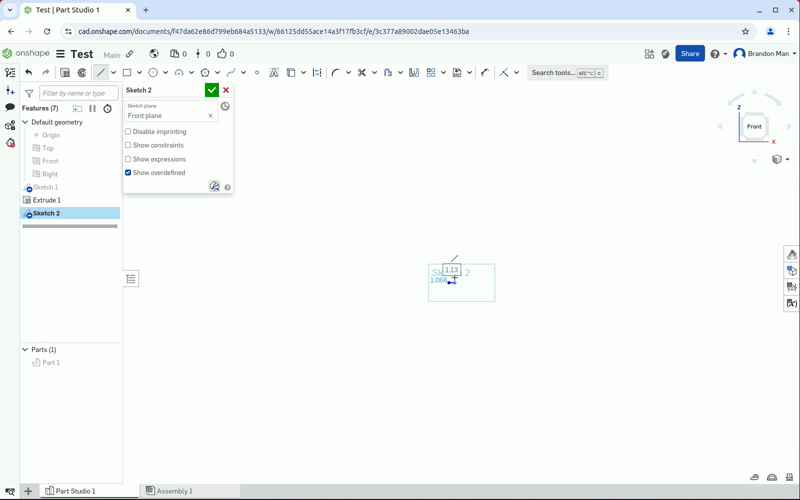
scroll(6)
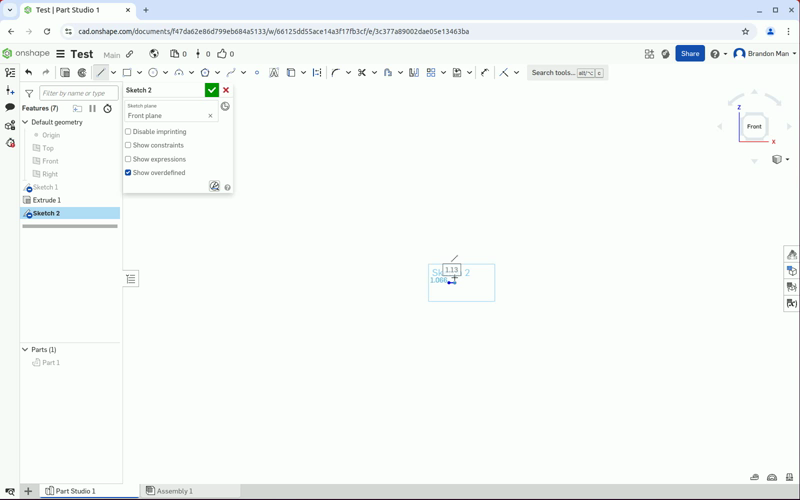
scroll(6)
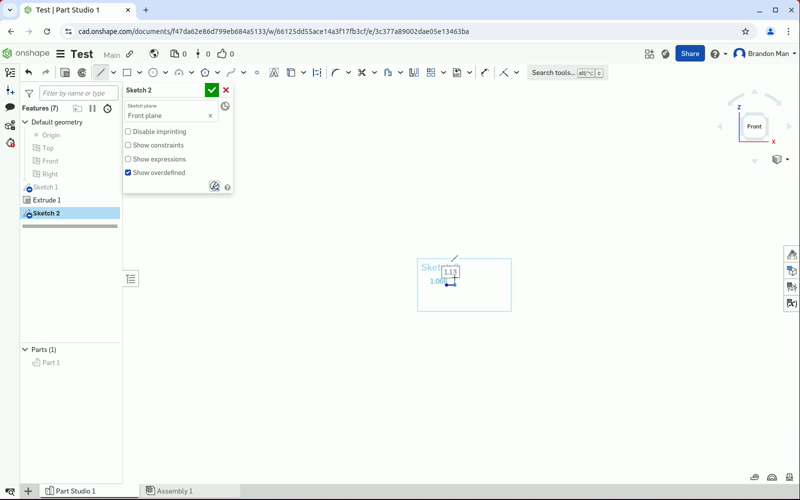
scroll(6)
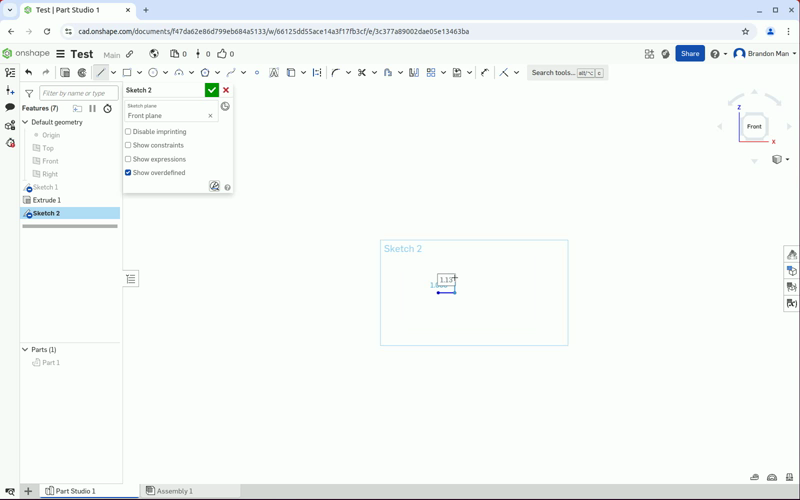
scroll(6)
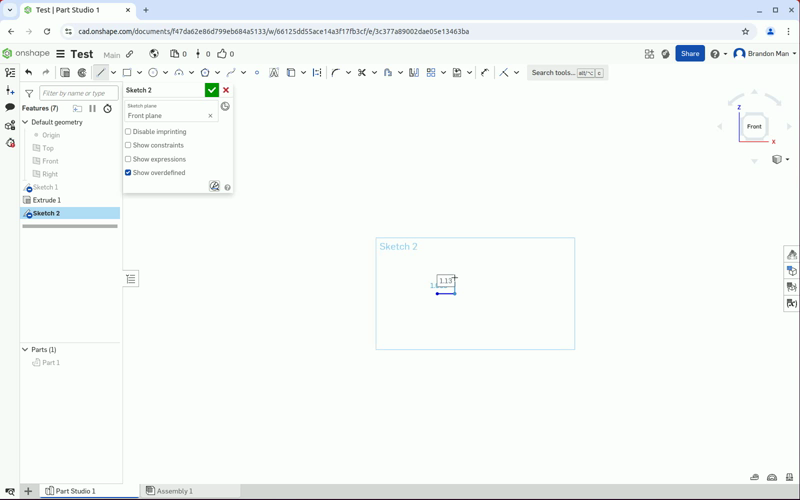
scroll(6)
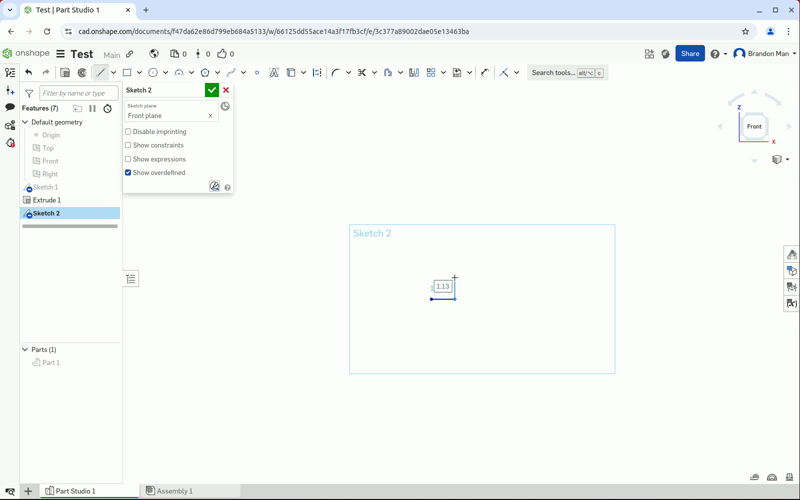
scroll(6)
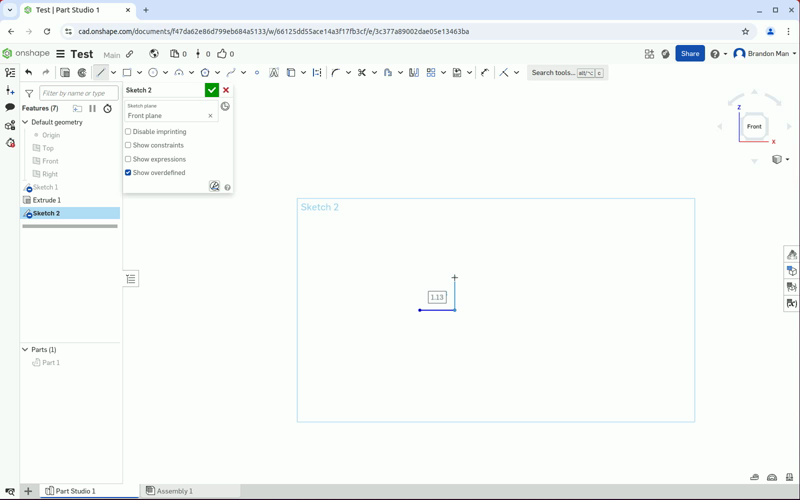
scroll(6)
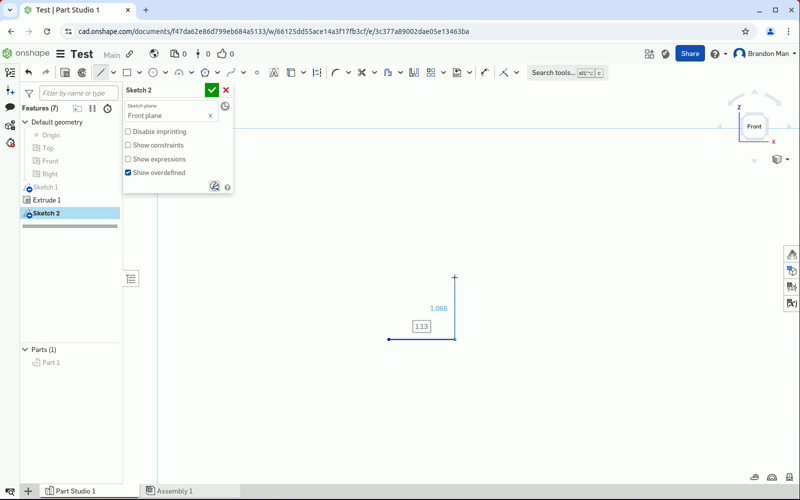
click(454, 277)
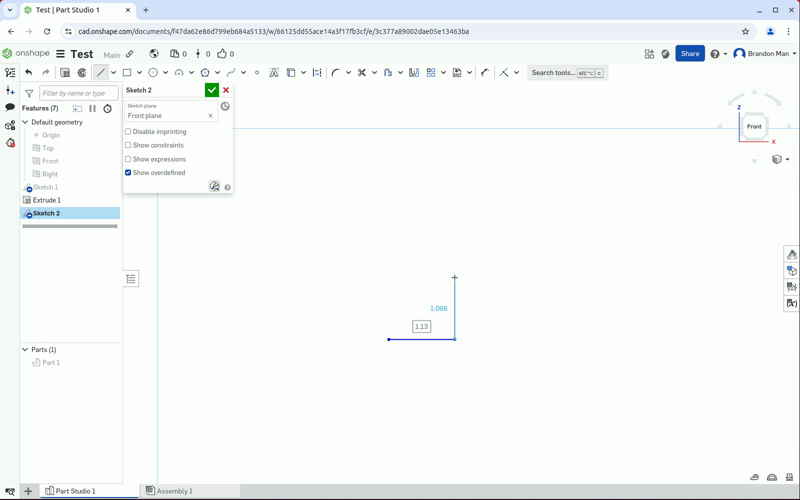
scroll(-6)
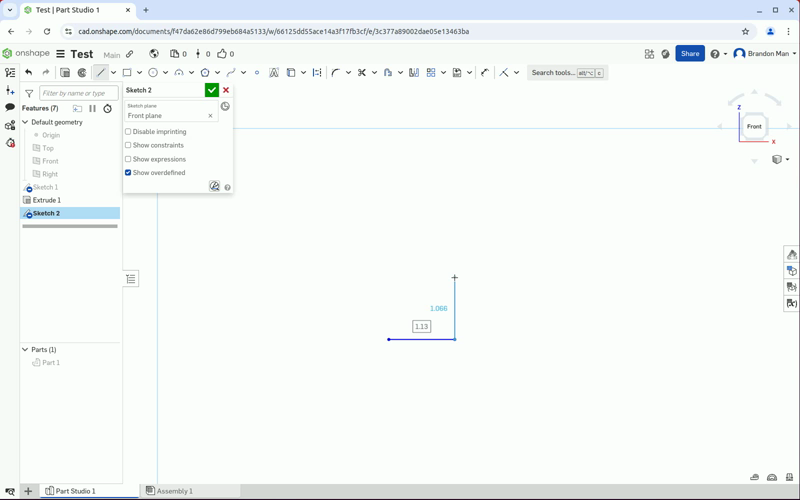
scroll(-6)
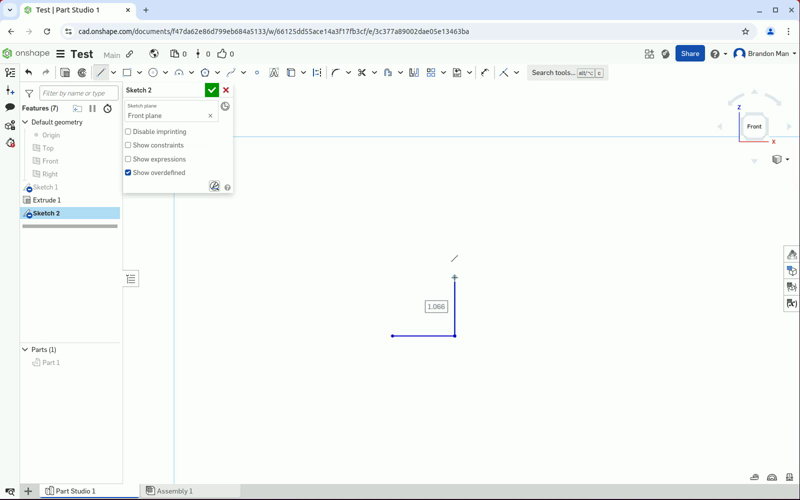
scroll(-6)
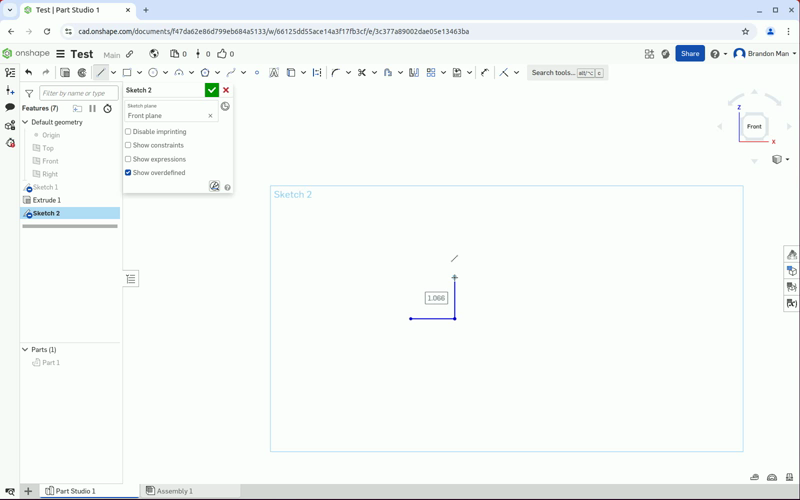
scroll(-6)
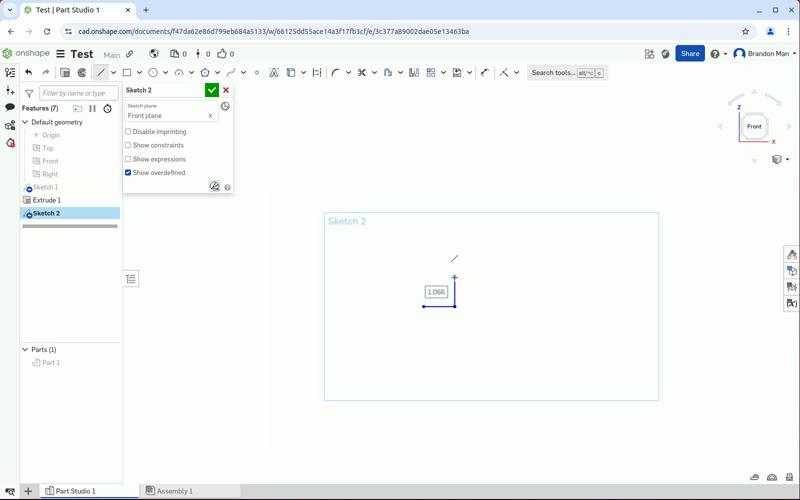
scroll(-6)
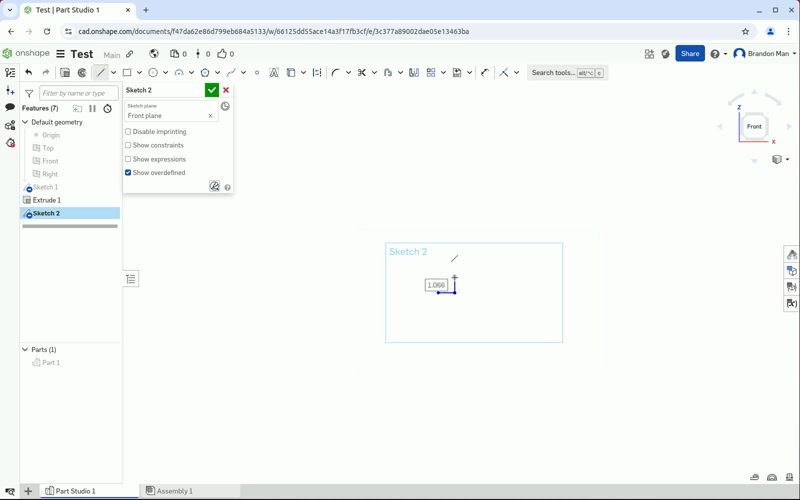
scroll(-6)
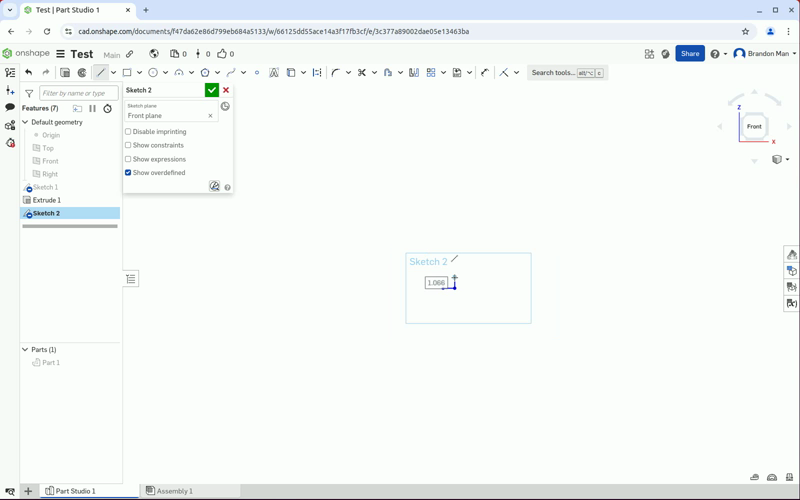
scroll(-6)
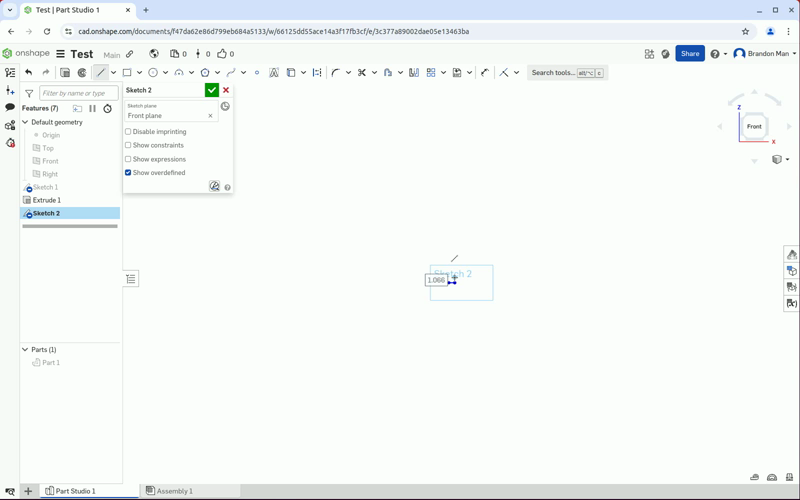
key_up(shift)
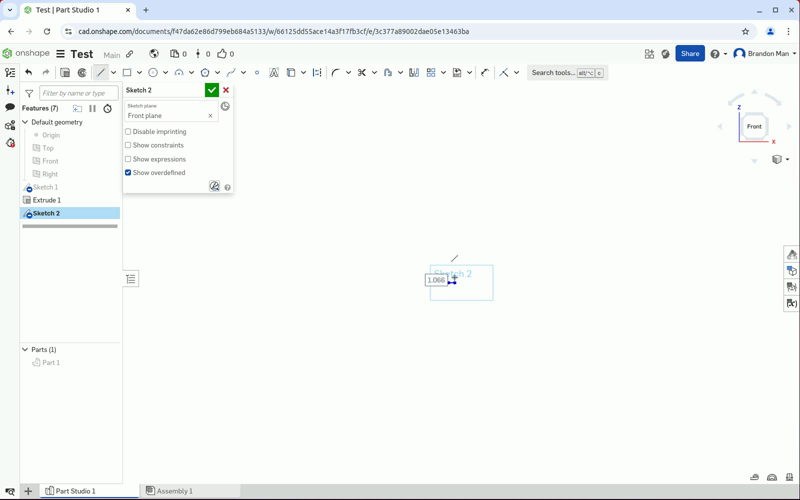
mouse_move(484, 277)
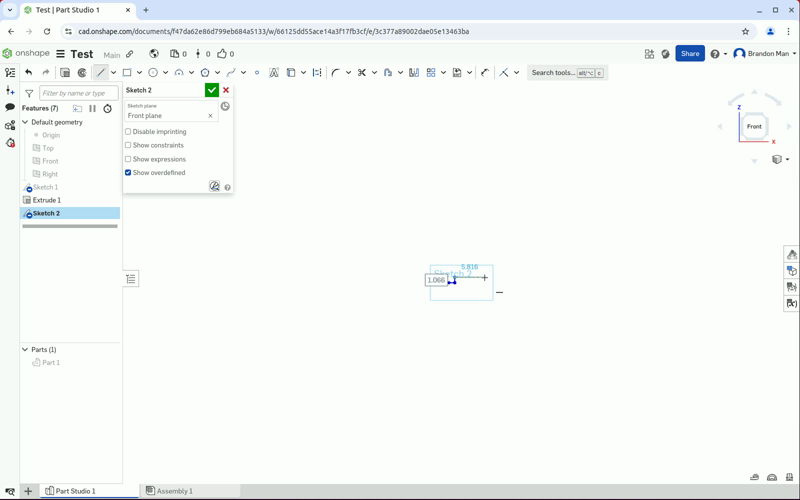
key_down(shift)
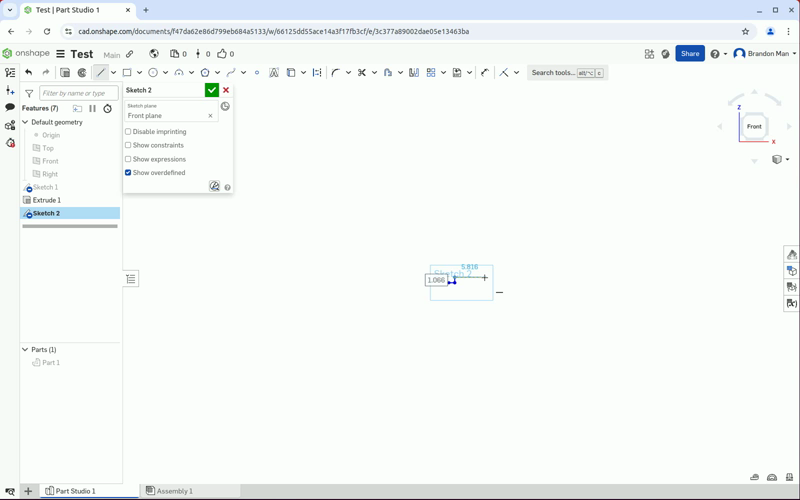
mouse_move(449, 282)
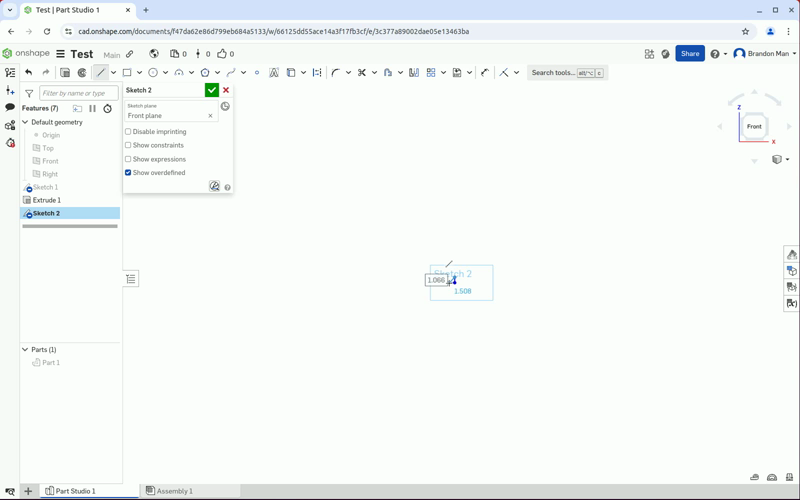
key_up(shift)
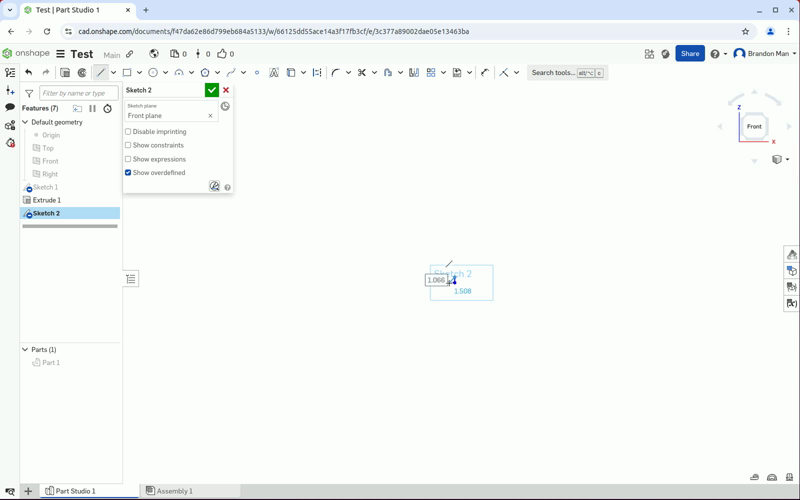
click(449, 282)
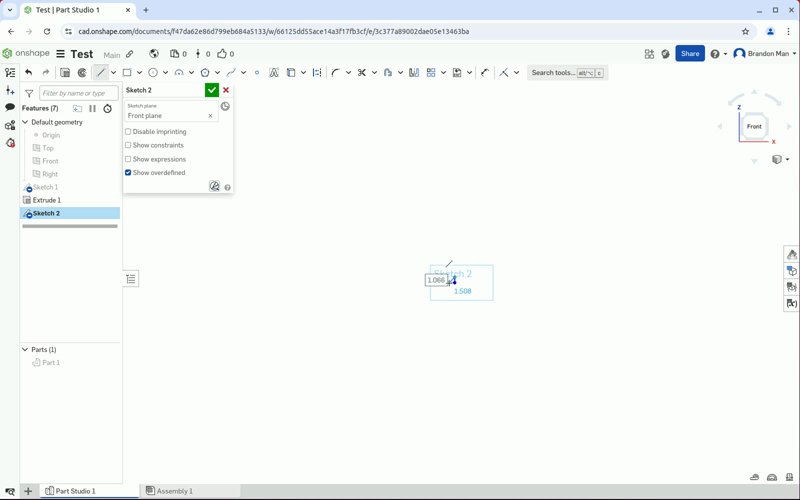
key(esc)
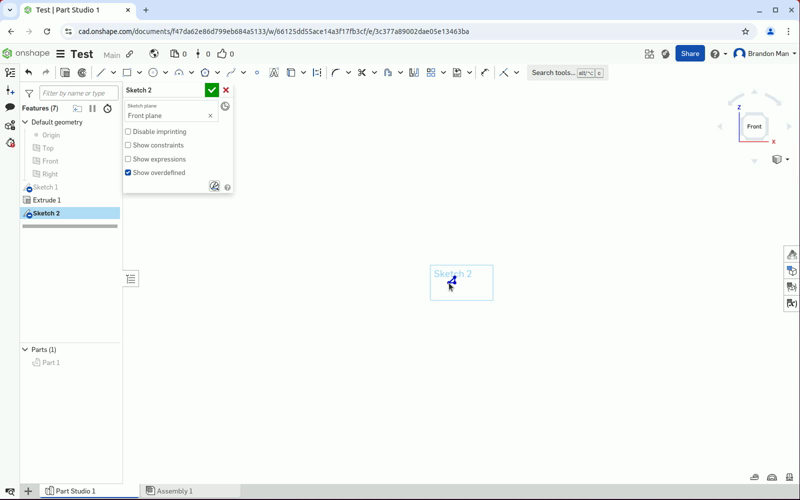
mouse_move(453, 280)
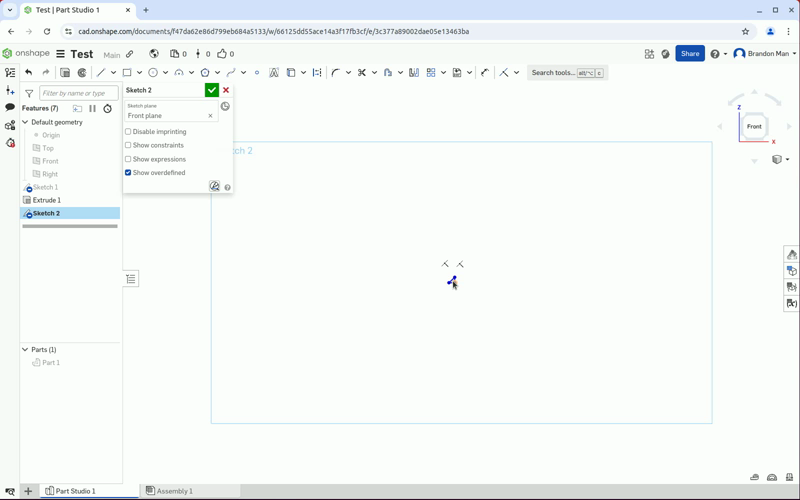
scroll(6)
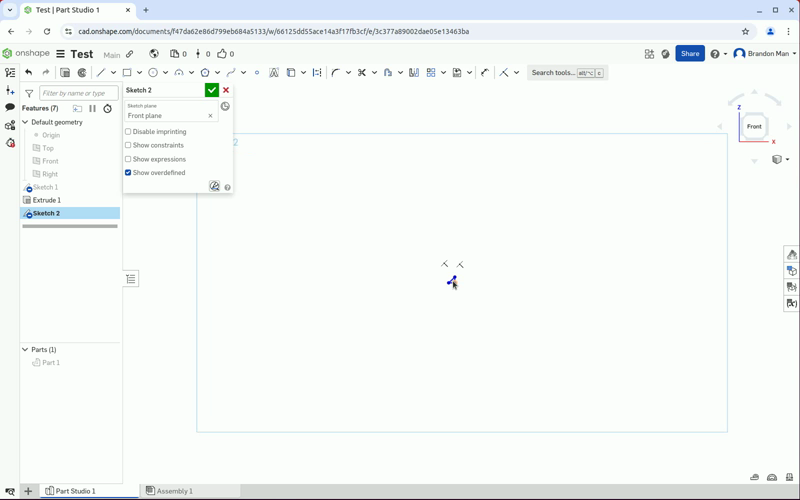
scroll(6)
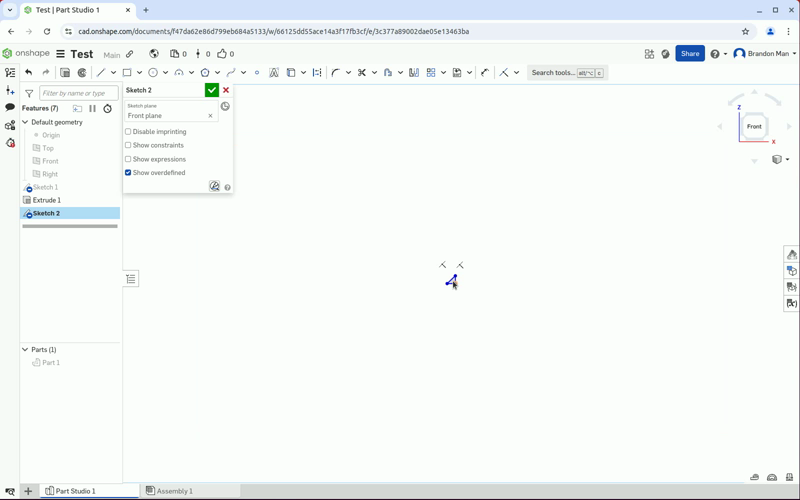
scroll(6)
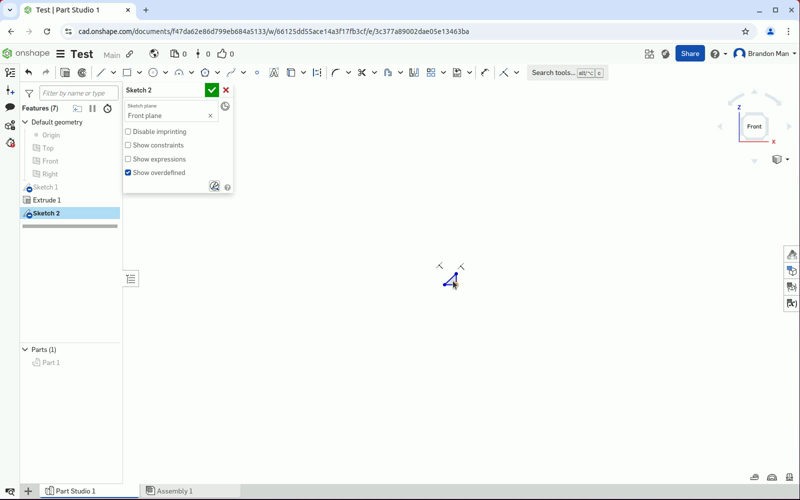
scroll(6)
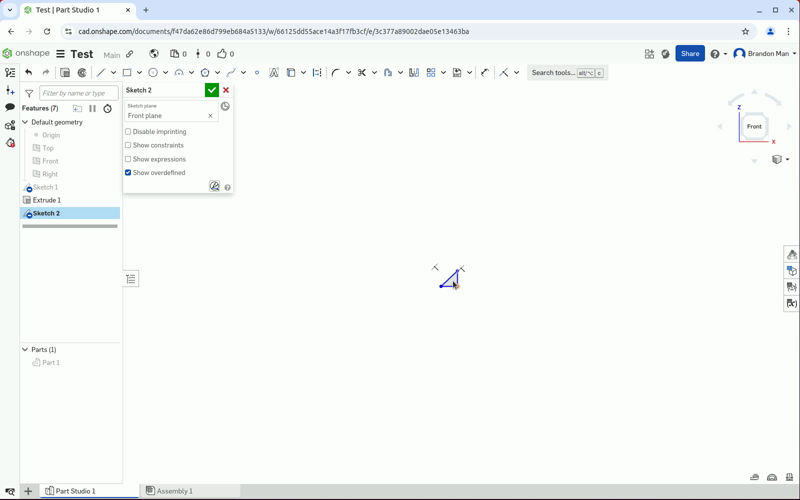
scroll(6)
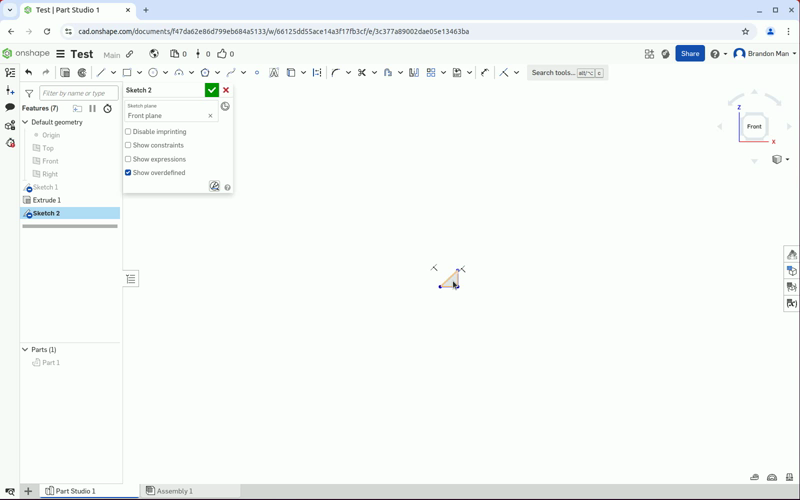
scroll(6)
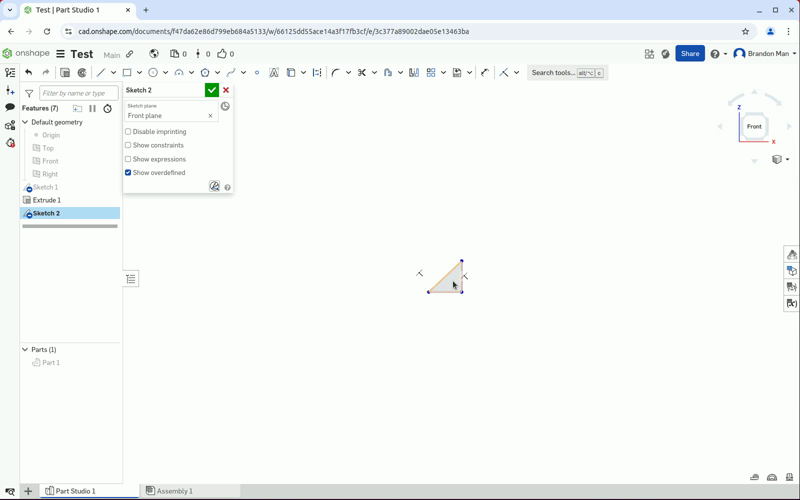
scroll(6)
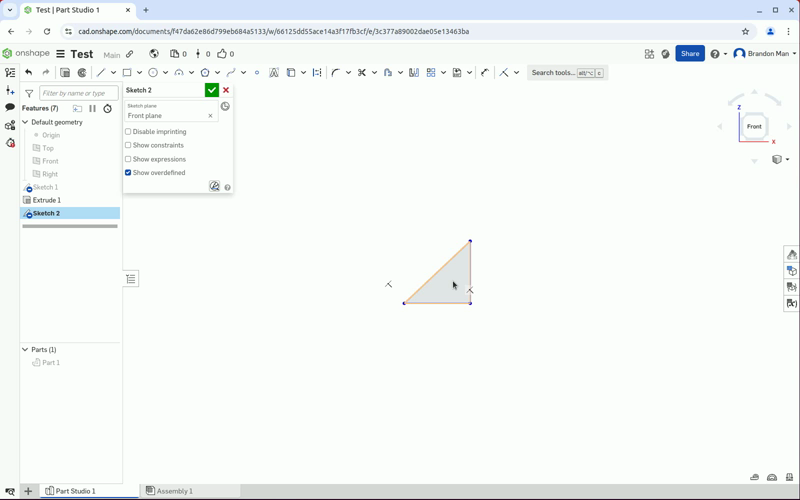
click(453, 280)
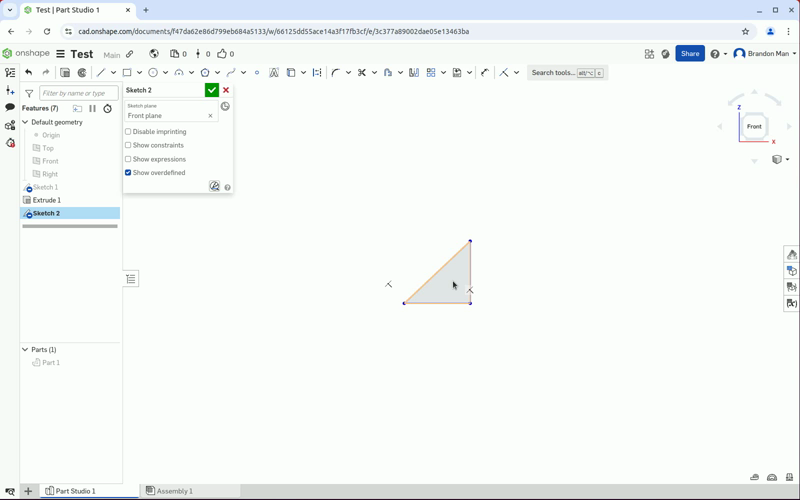
scroll(-6)
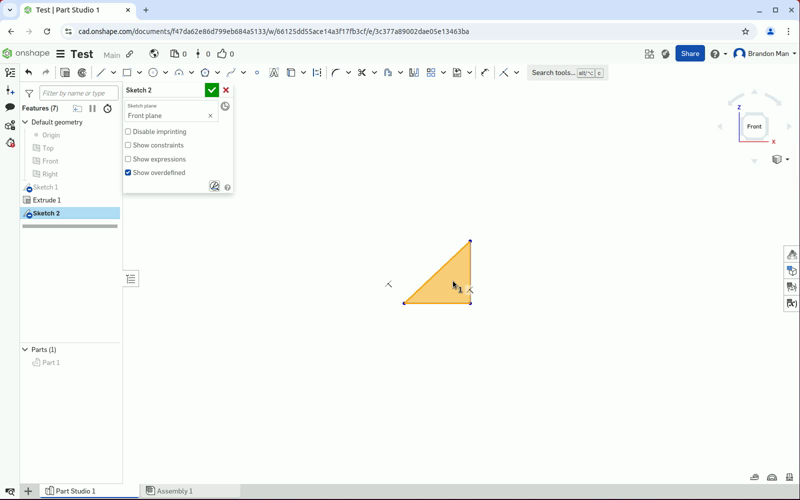
scroll(-6)
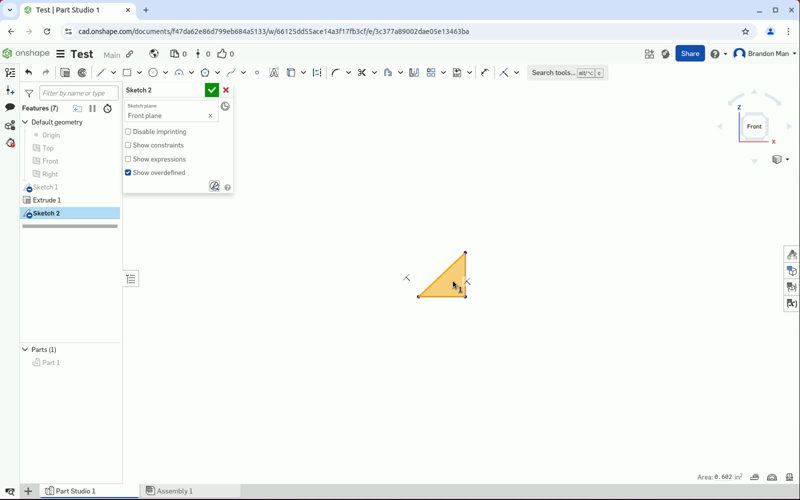
scroll(-6)
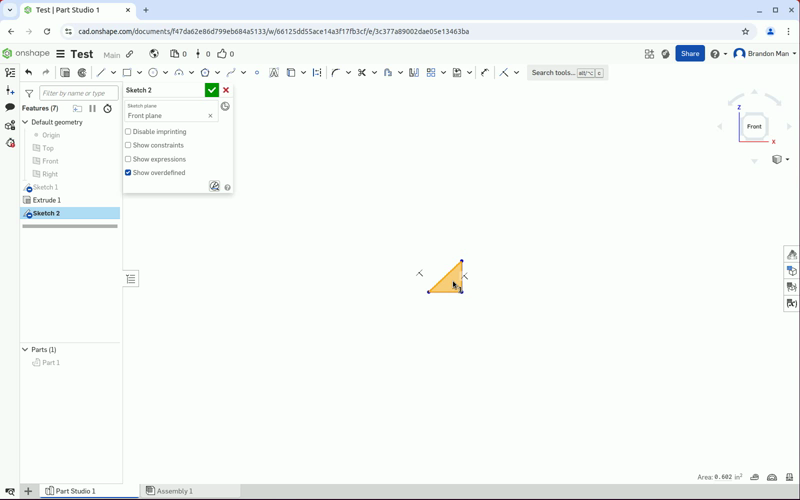
scroll(-6)
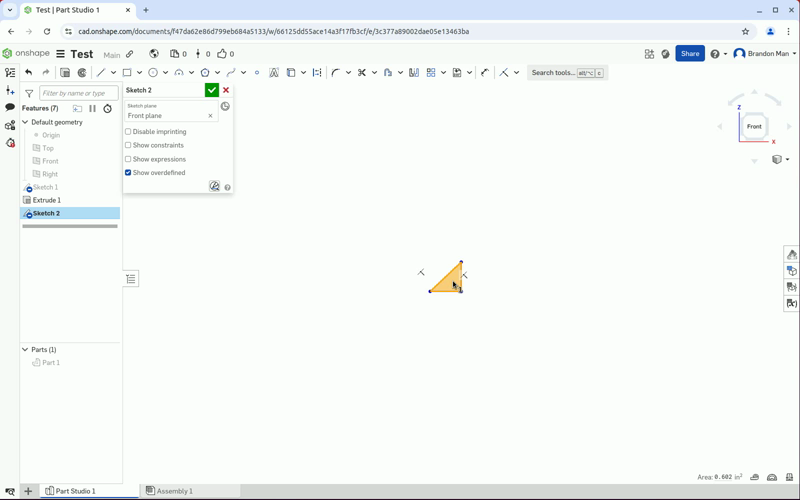
scroll(-6)
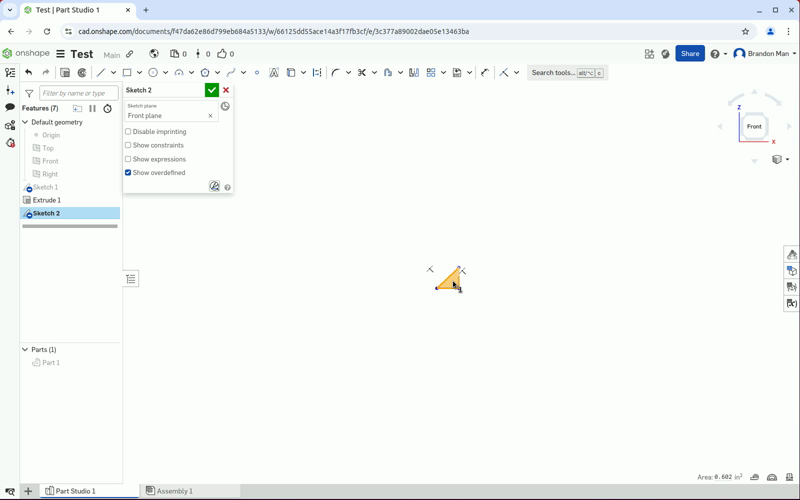
scroll(-6)
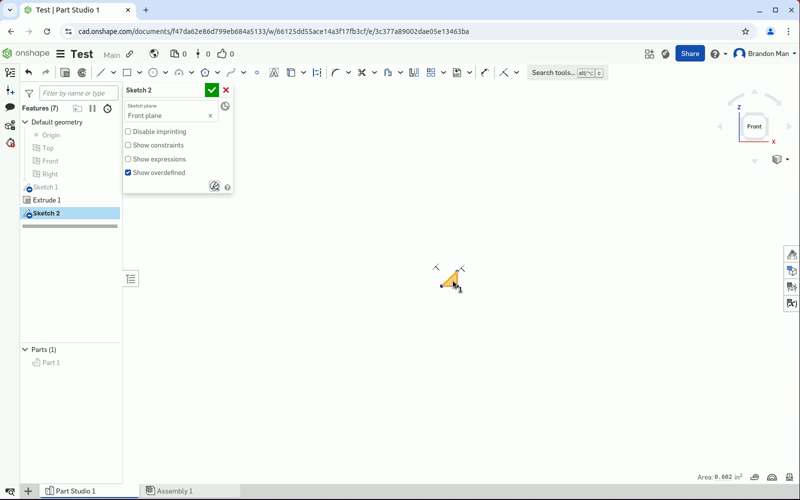
scroll(-6)
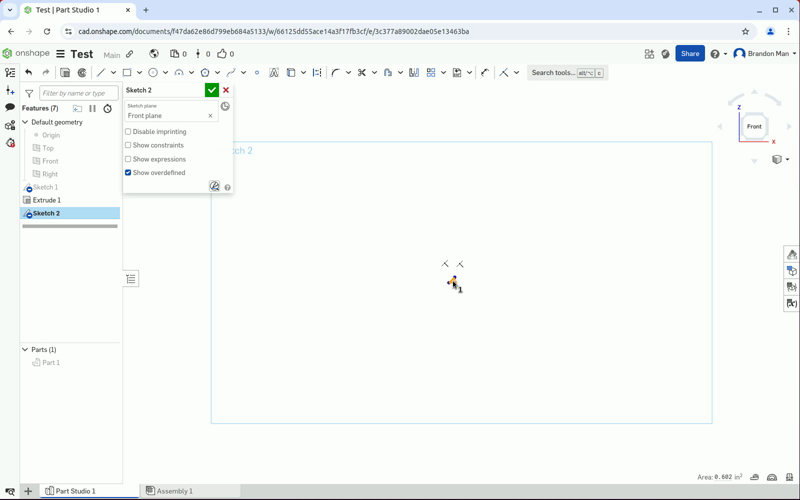
mouse_move(73, 352)
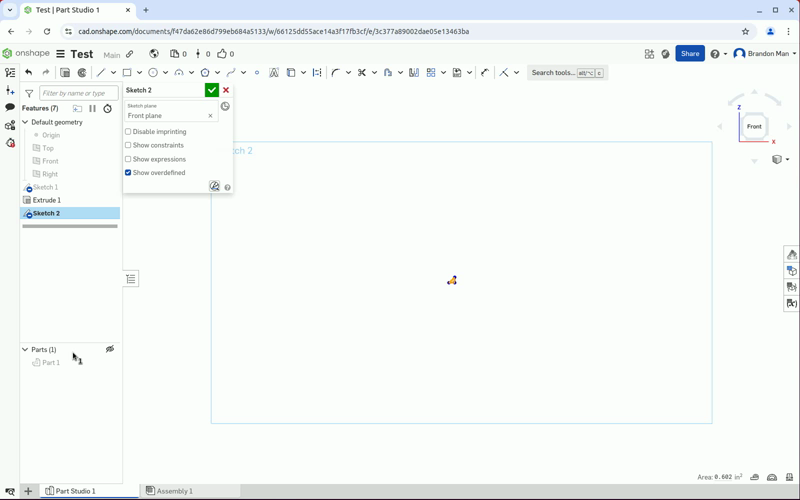
key(shift+y)
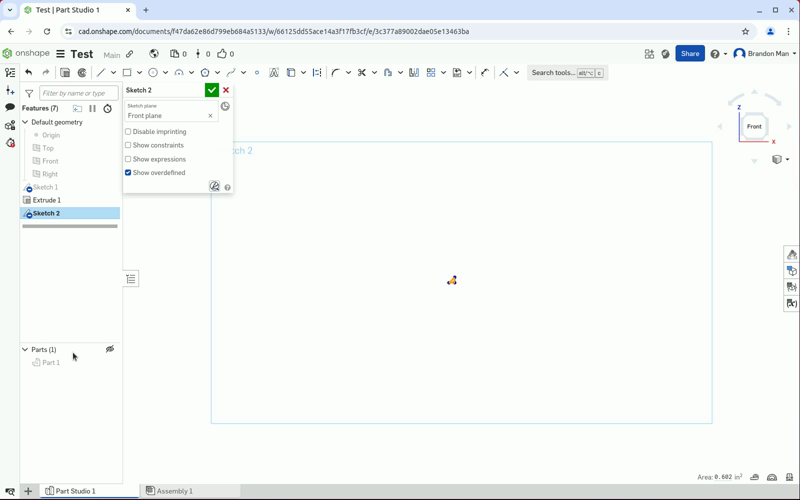
key(shift+e)
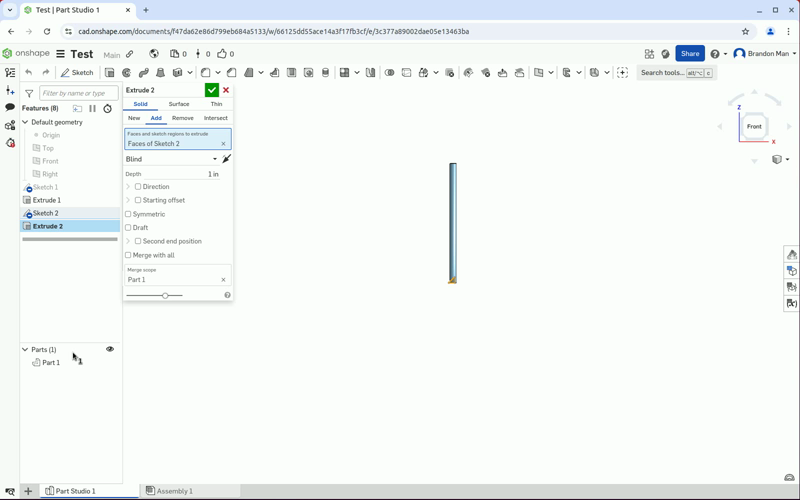
mouse_move(143, 106)
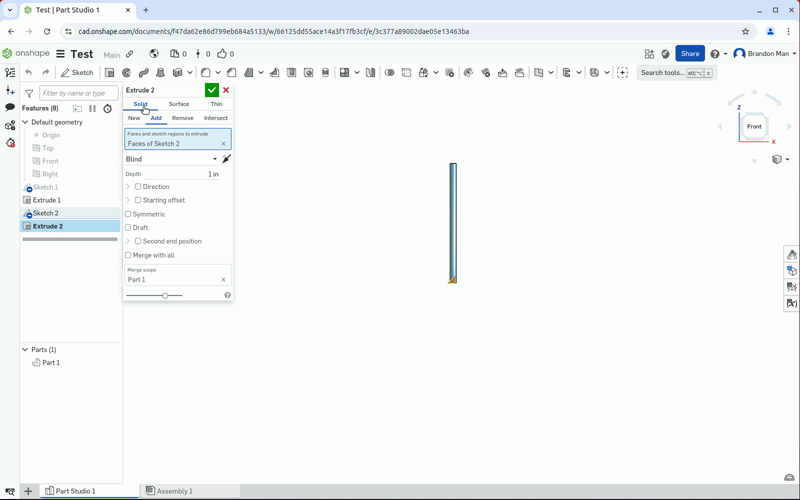
click(143, 106)
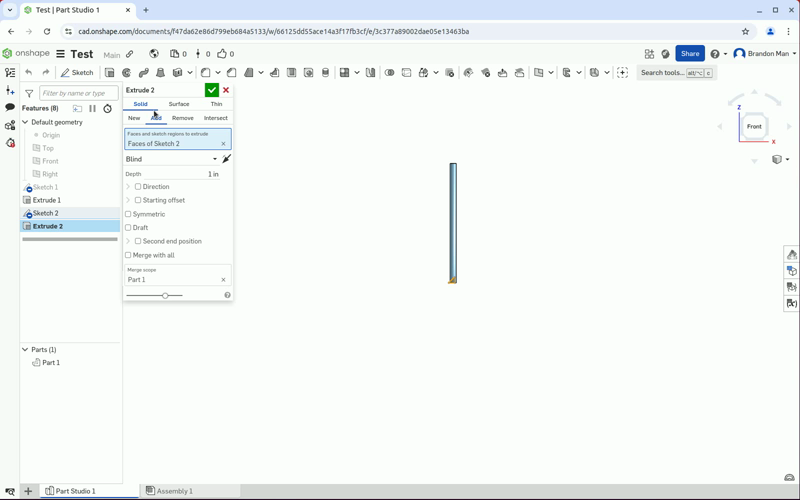
mouse_move(186, 120)
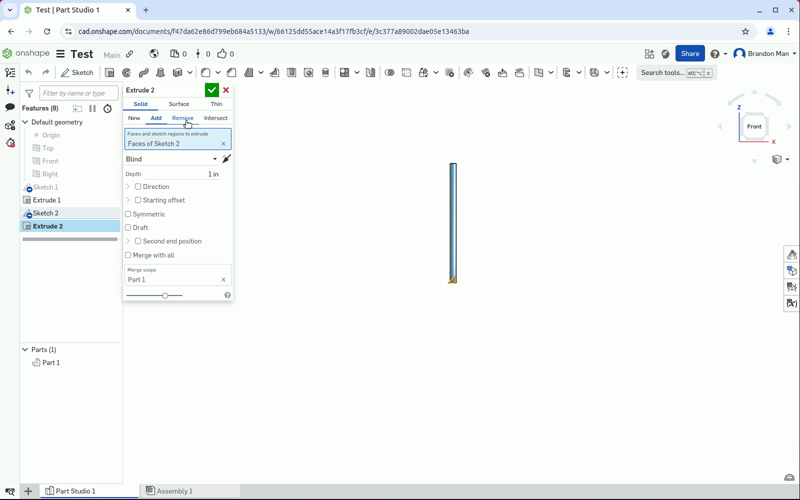
click(186, 120)
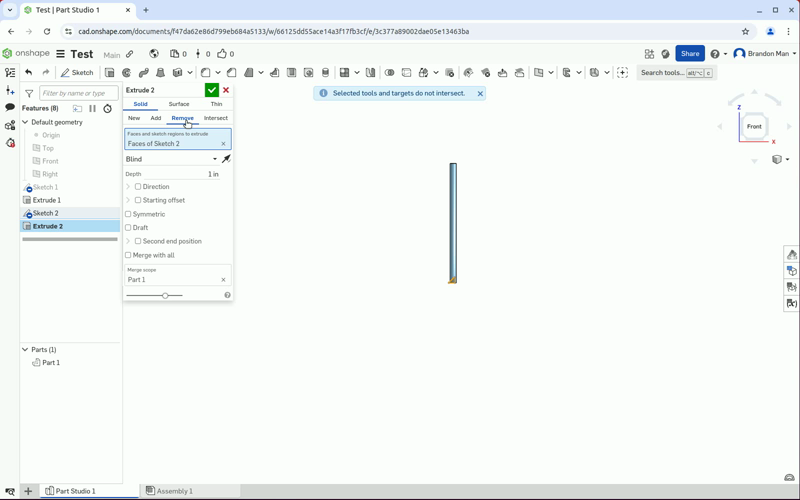
key(tab, 4)
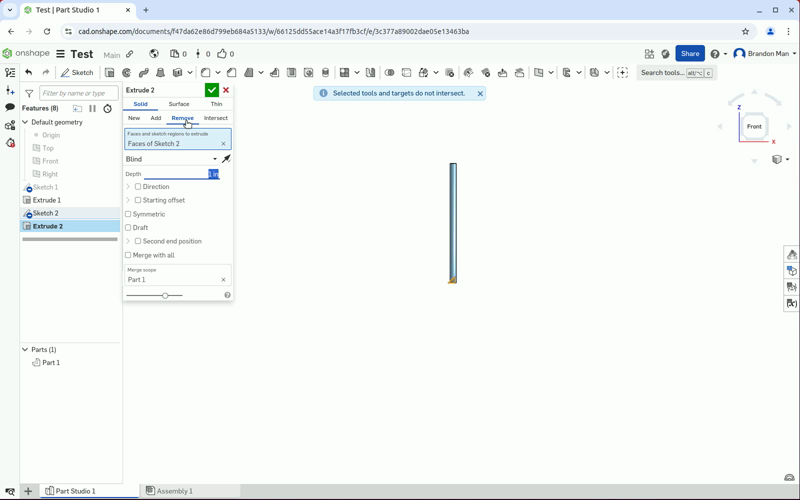
text(-1.444)
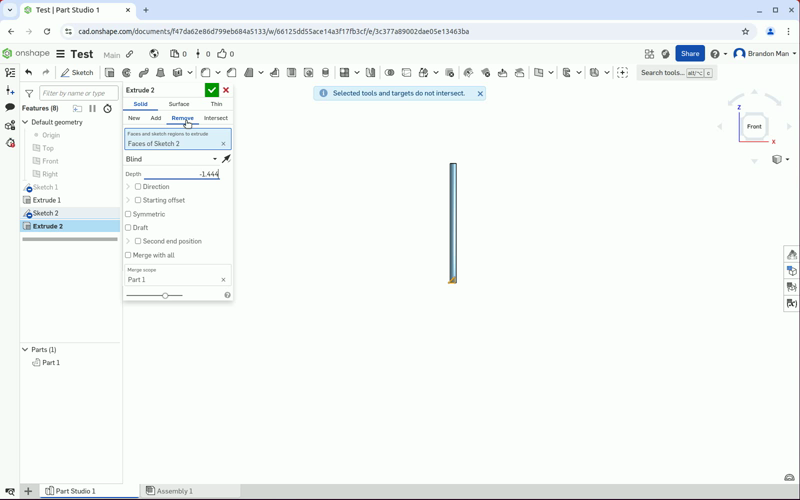
key(tab, 6)
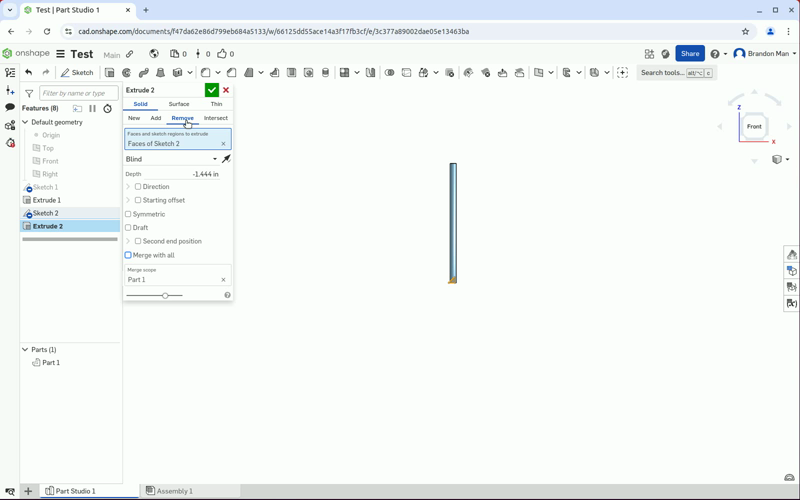
key(space)
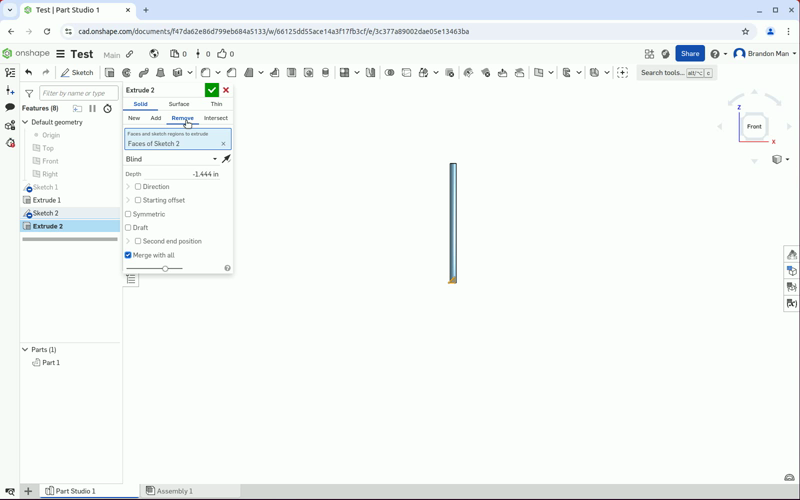
key(enter)
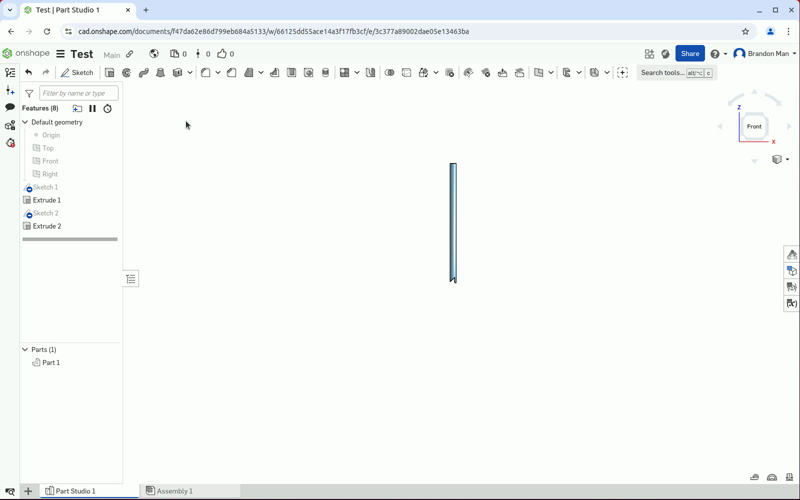
key(shift+h)
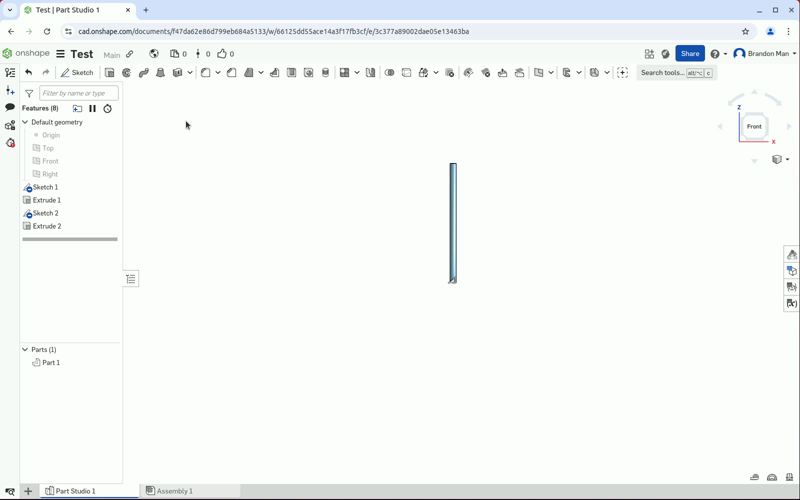
key(shift+h)
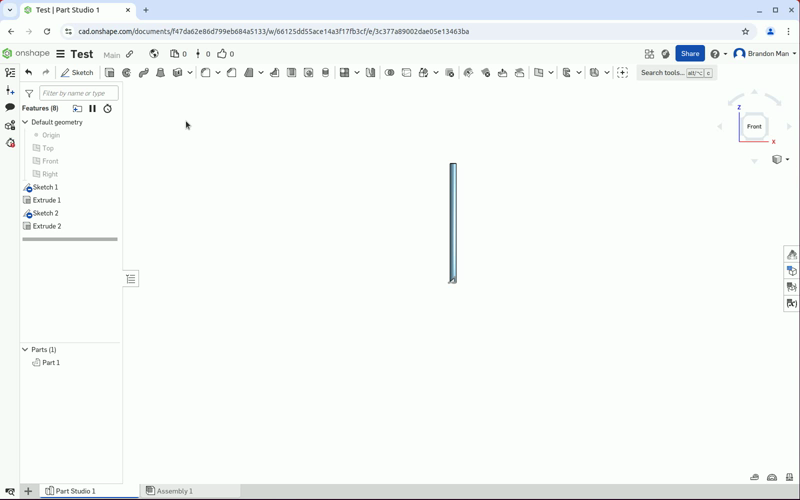
key(shift+7)
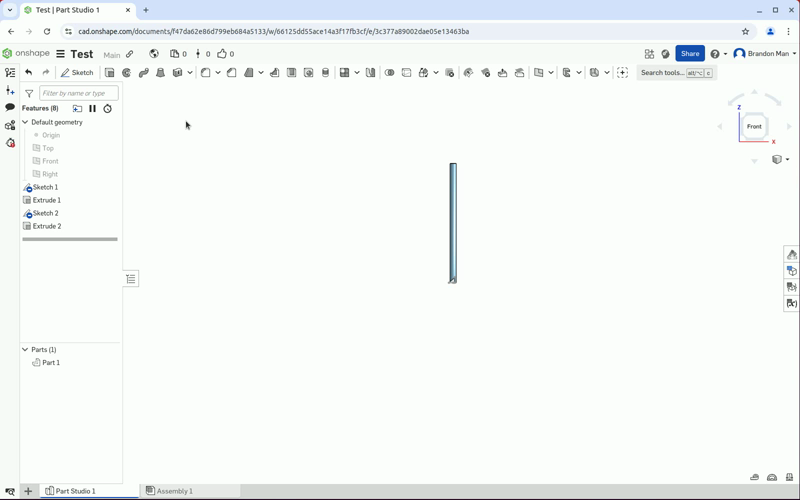
key(left, 2)
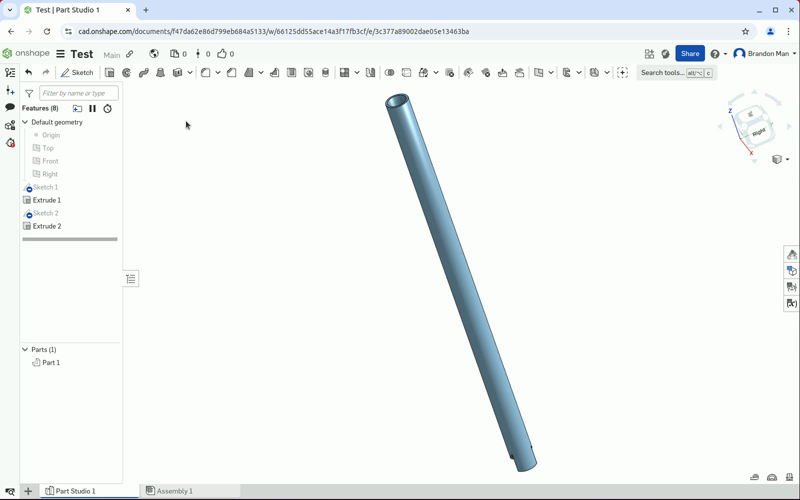
key(down, 2)
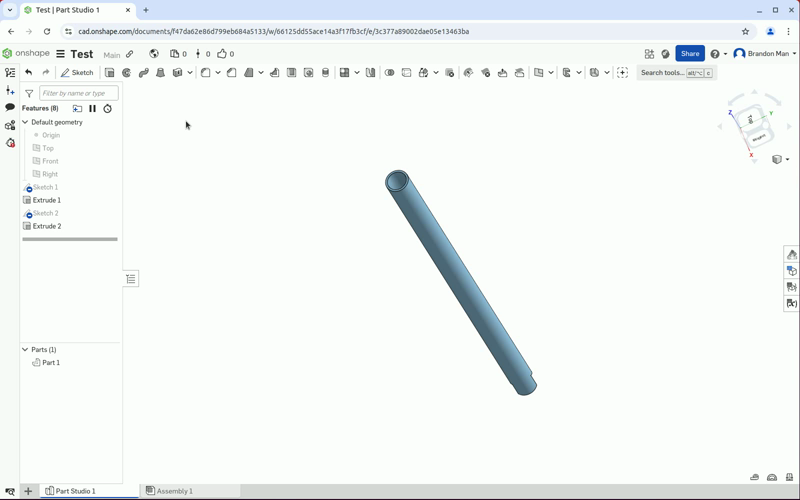
key(up, 2)
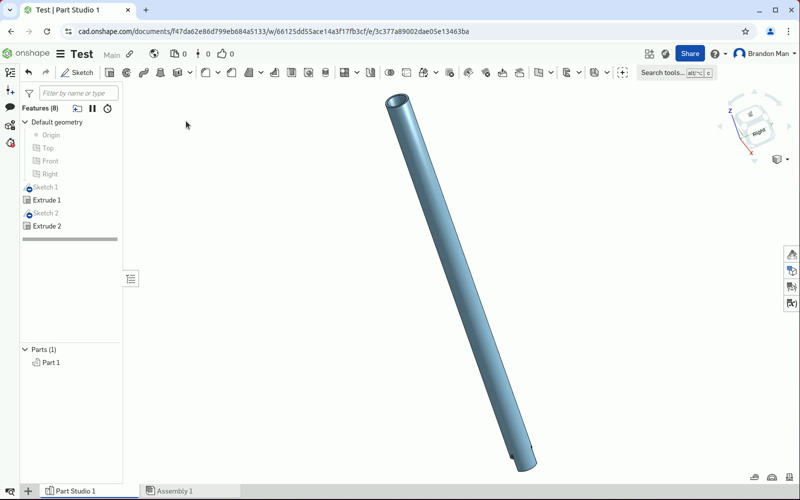
key(right, 2)
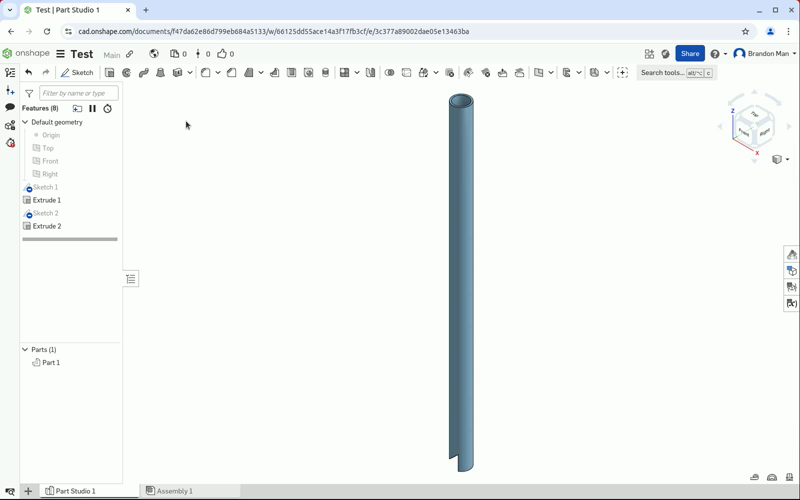
mouse_move(73, 189)
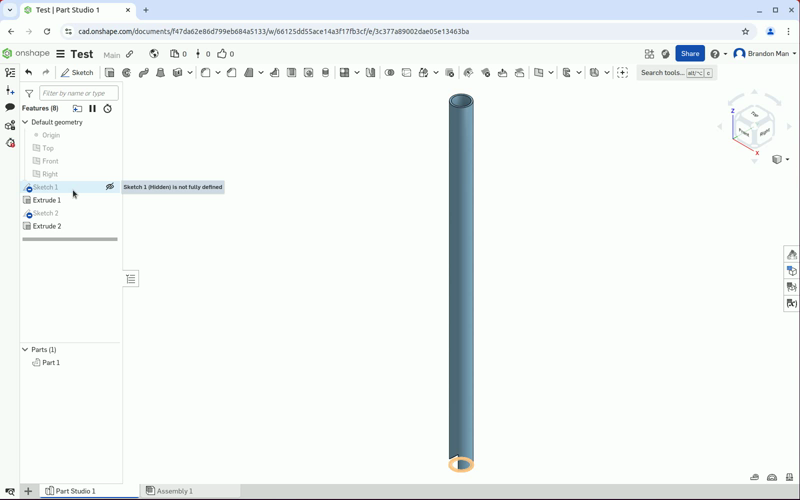
click(73, 189)